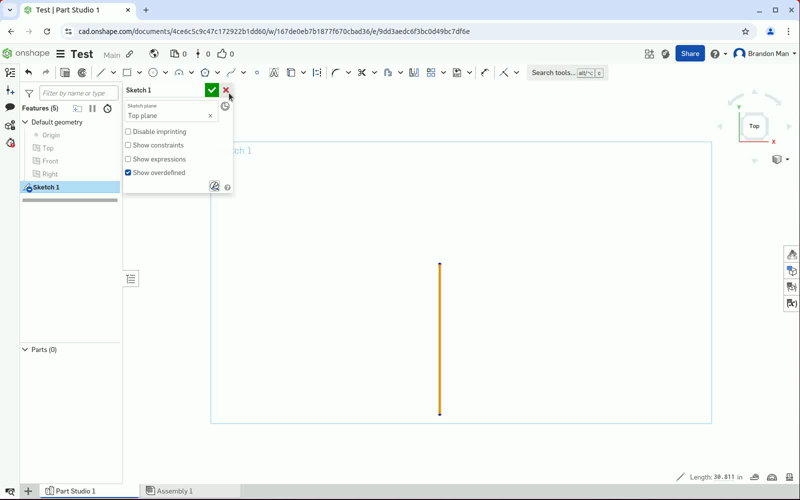
key(shift+h)
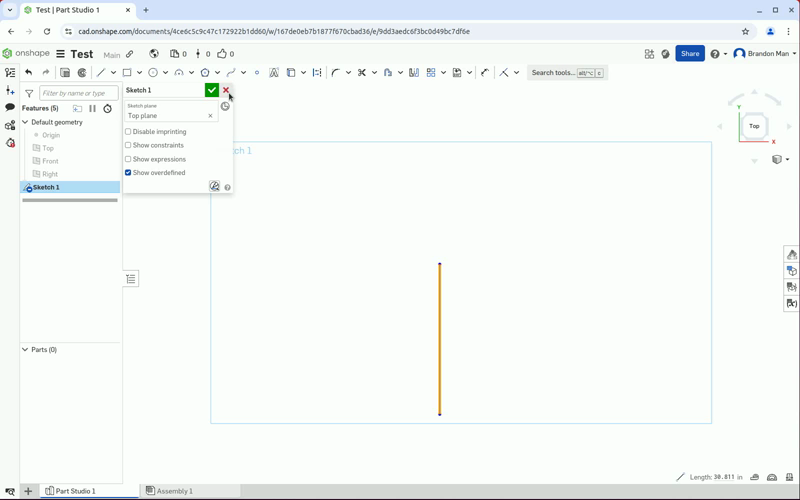
key(shift+s)
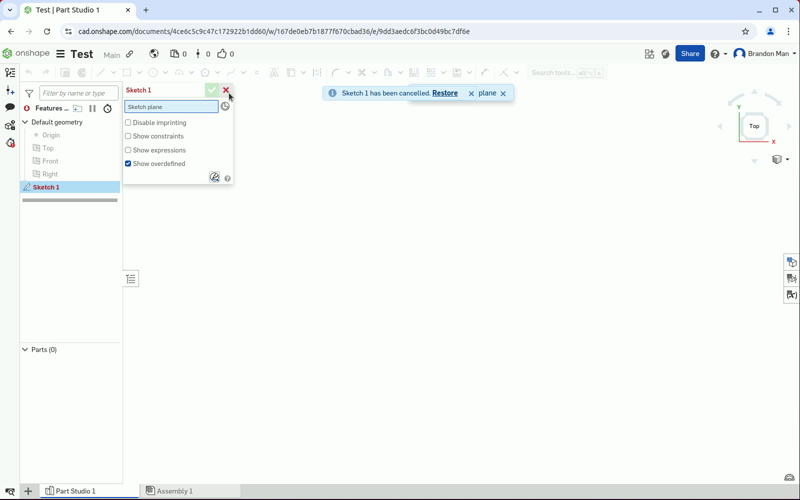
mouse_move(73, 150)
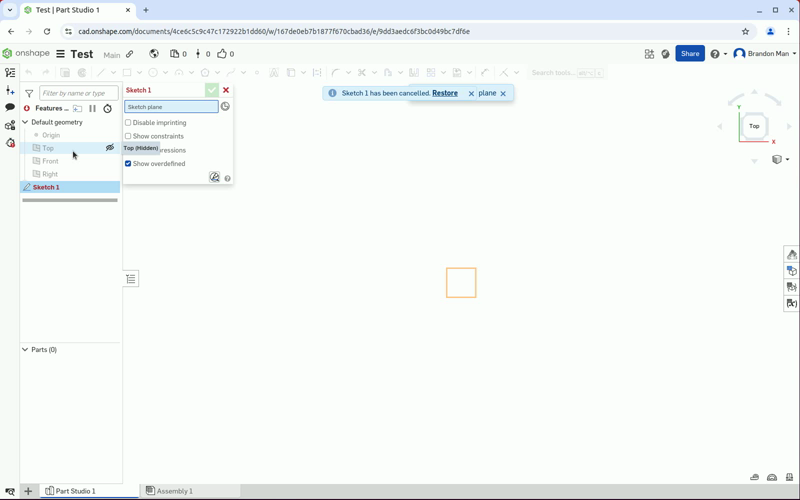
click(73, 150)
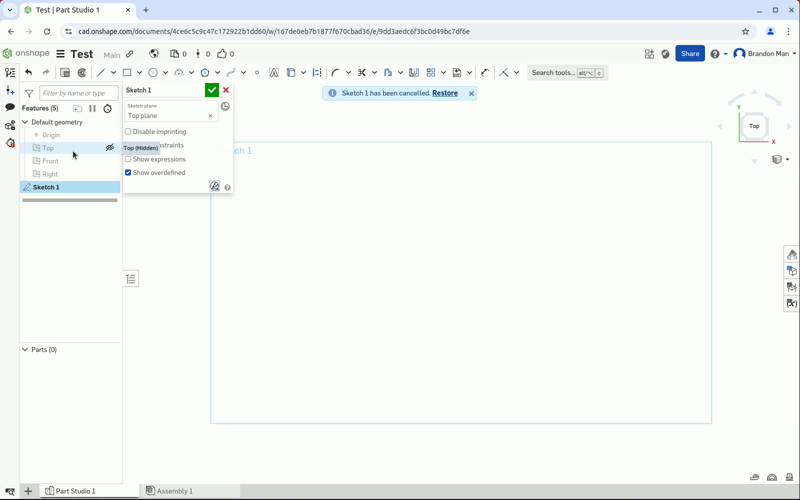
mouse_move(73, 352)
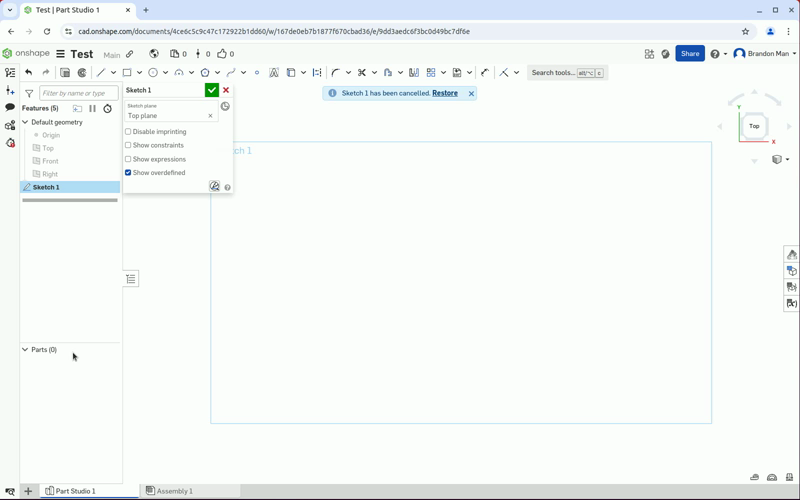
key(y)
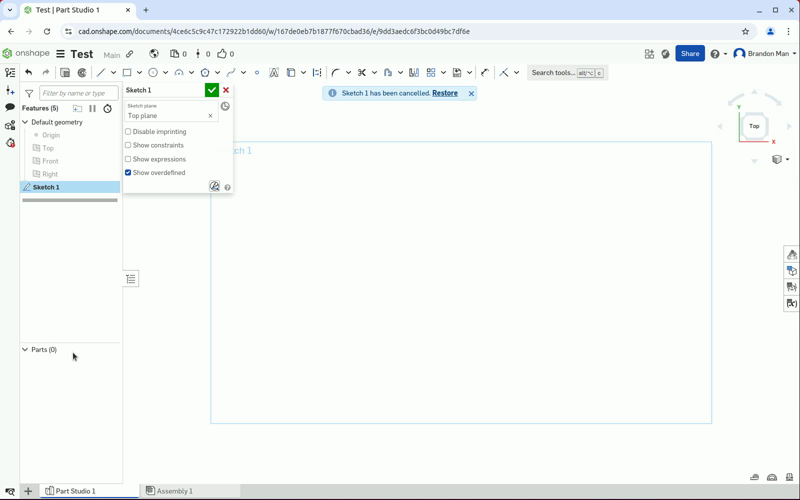
key(l)
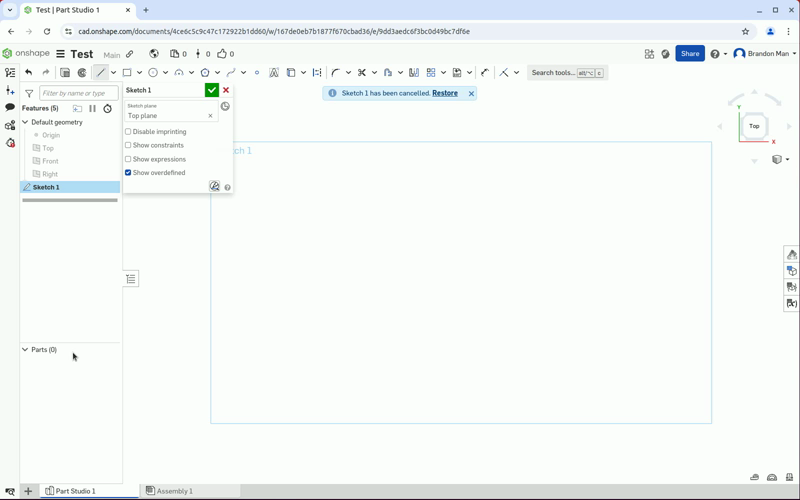
key_down(shift)
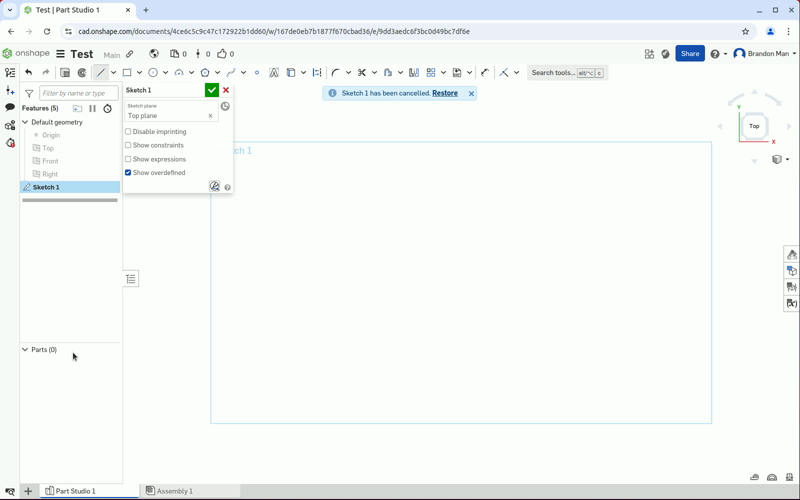
mouse_move(460, 316)
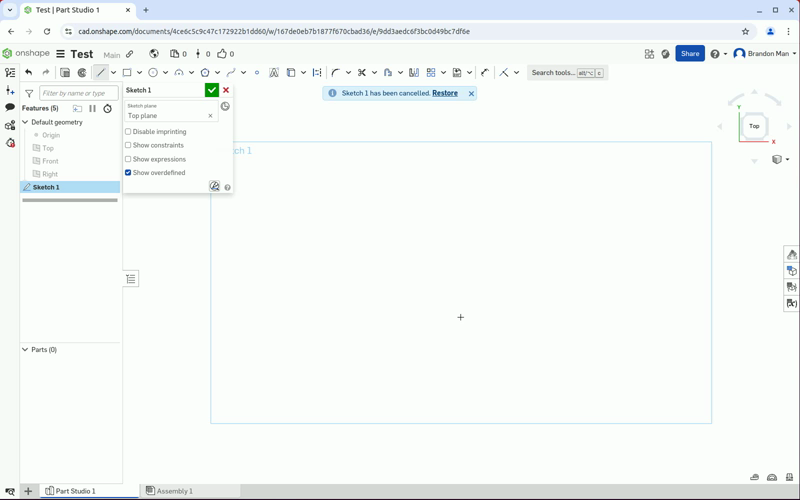
click(460, 316)
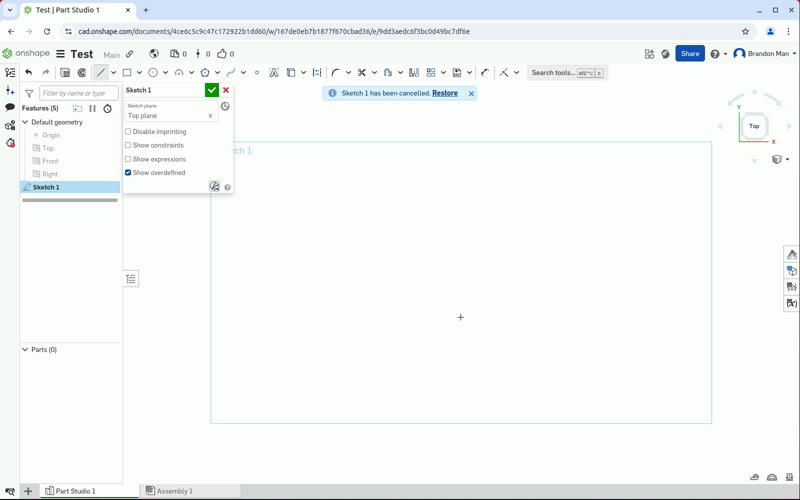
key_up(shift)
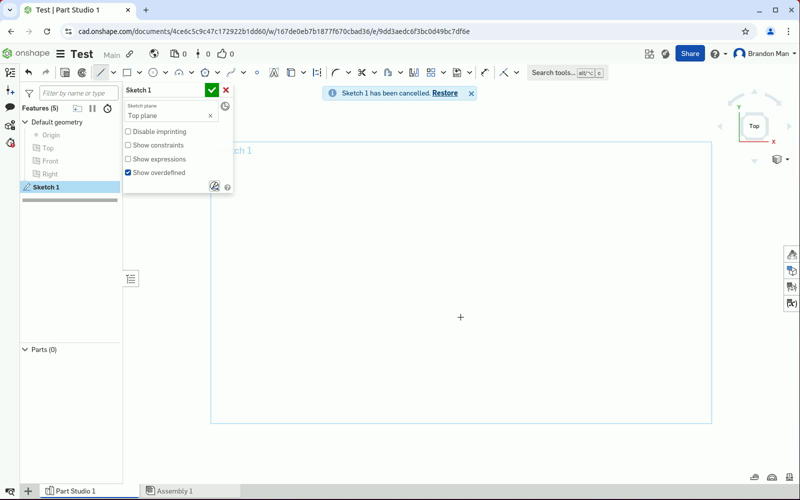
key_down(shift)
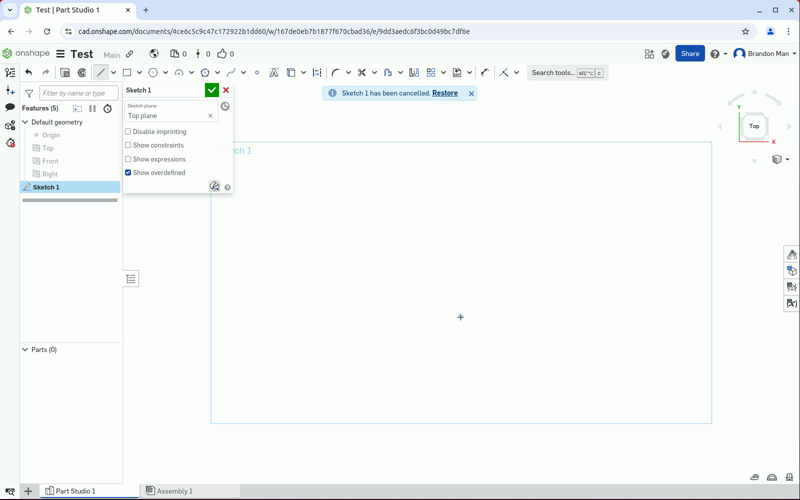
mouse_move(573, 368)
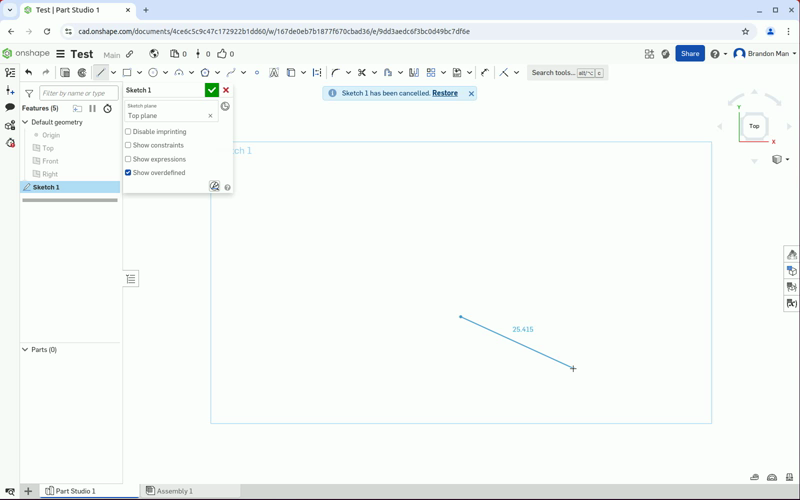
click(573, 368)
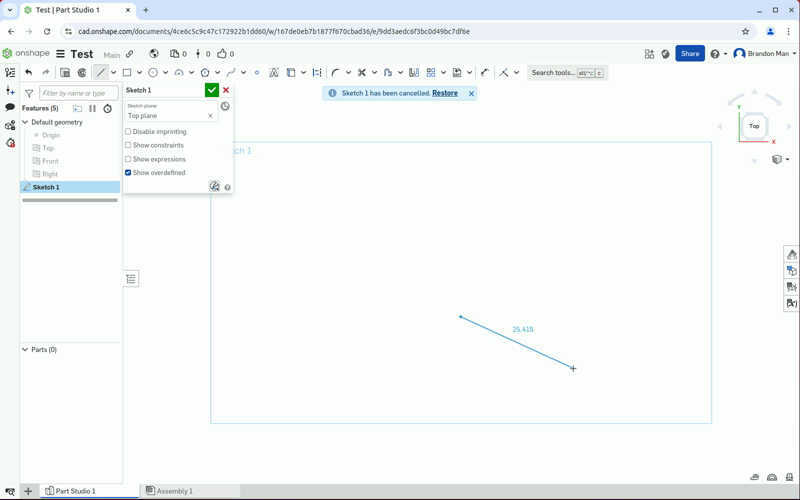
key_up(shift)
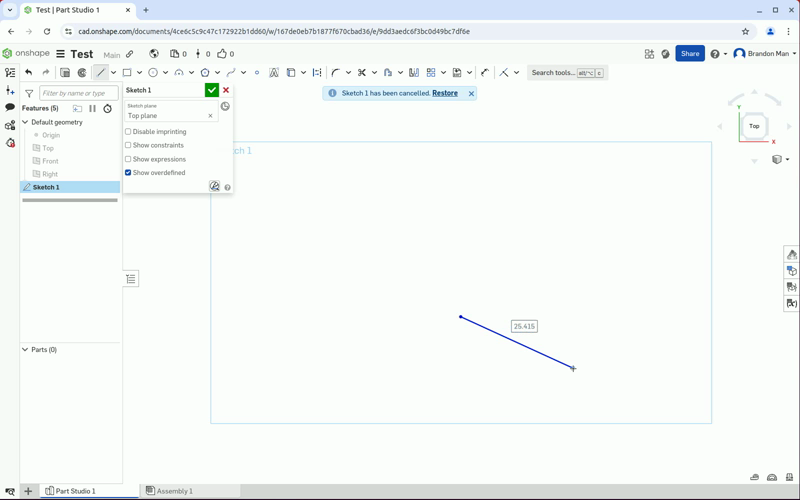
key_down(shift)
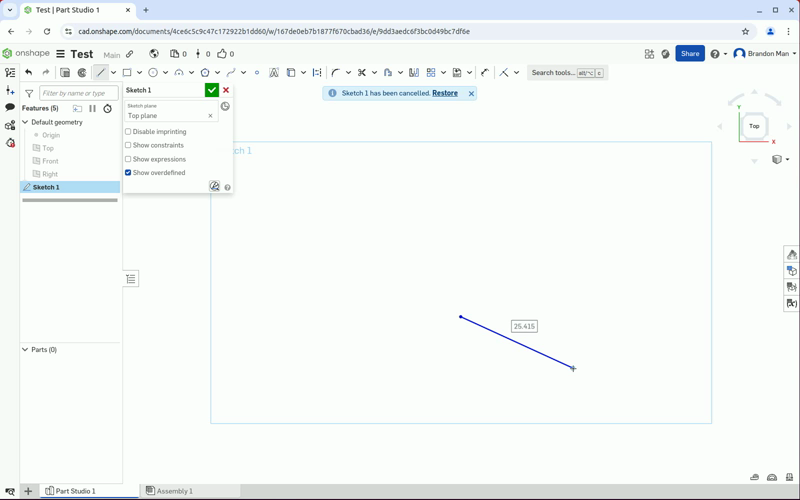
mouse_move(573, 198)
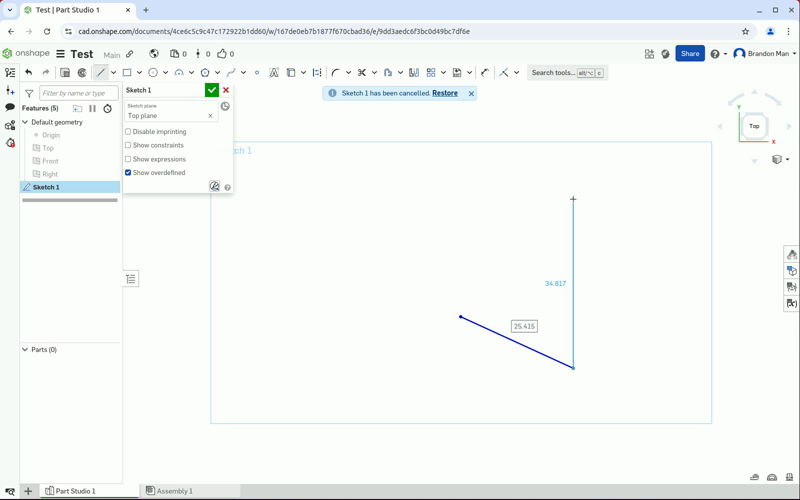
click(573, 198)
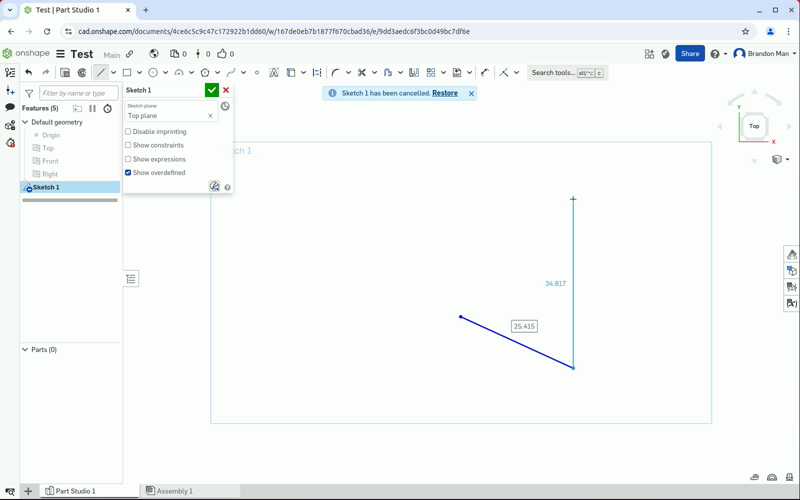
key_up(shift)
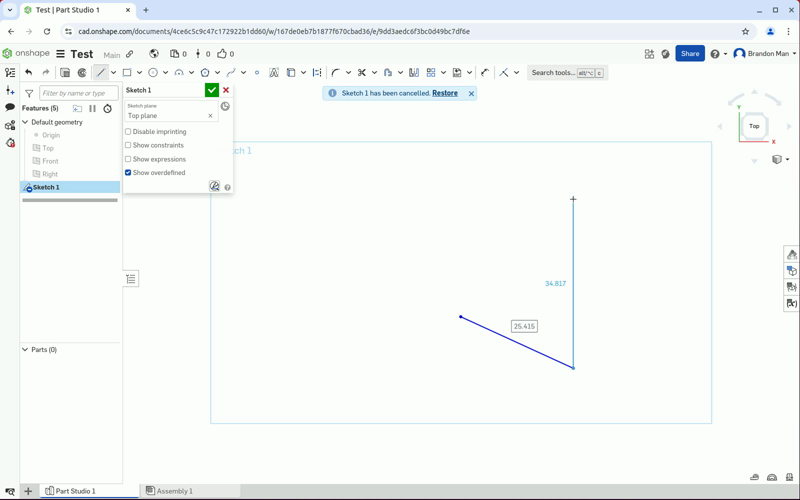
key_down(shift)
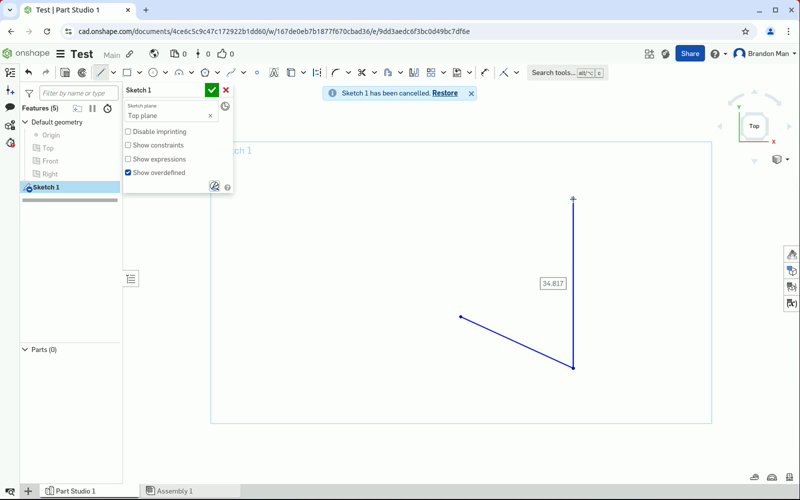
mouse_move(460, 249)
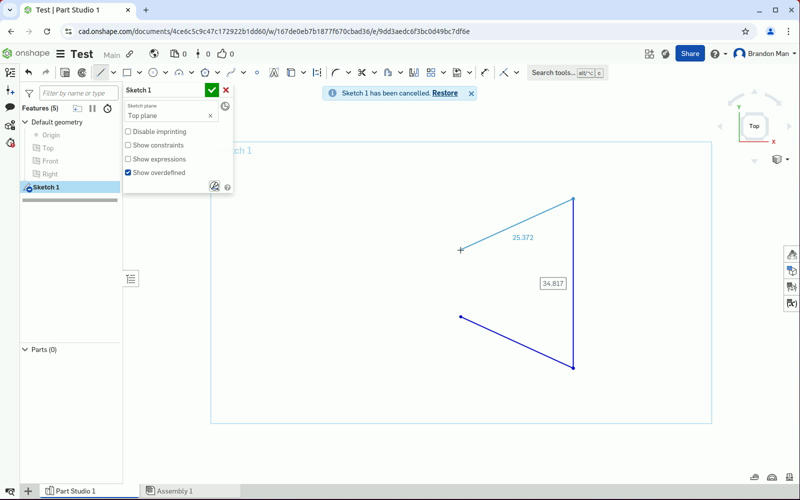
click(460, 249)
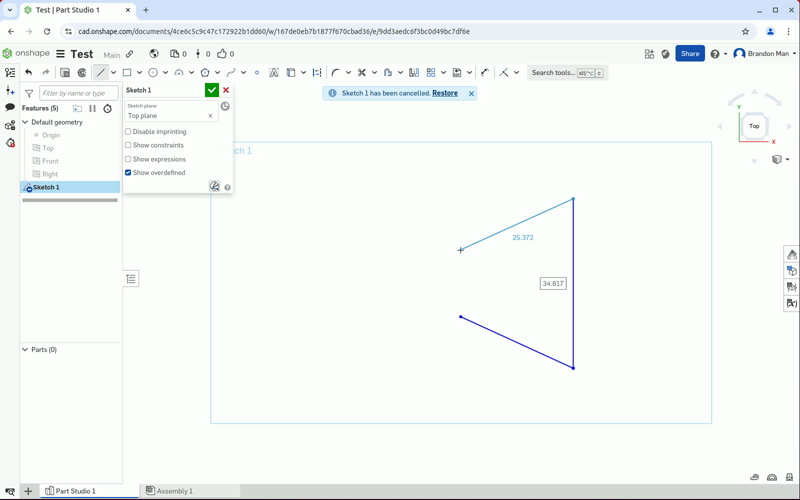
key_up(shift)
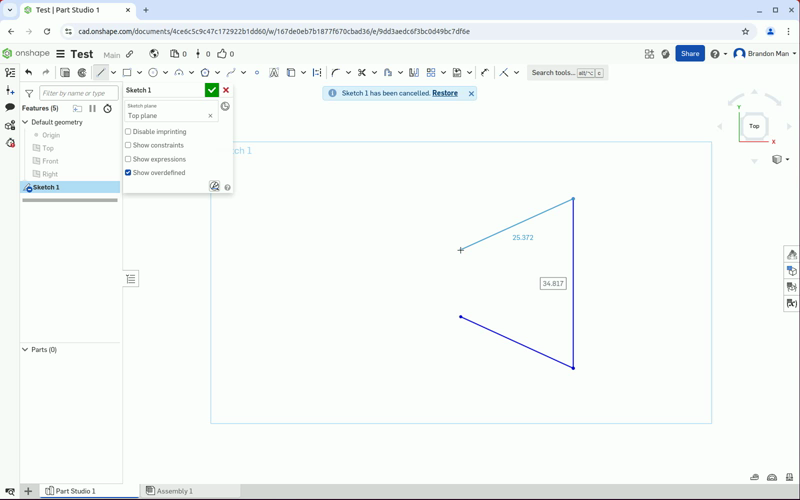
key_down(shift)
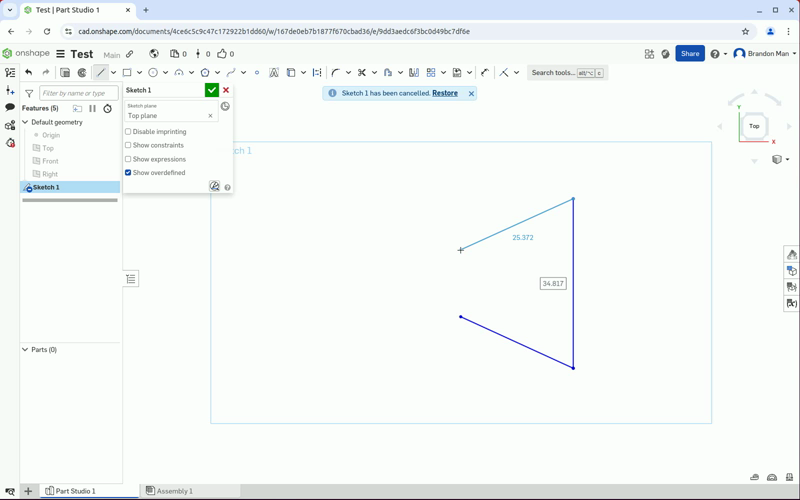
mouse_move(460, 316)
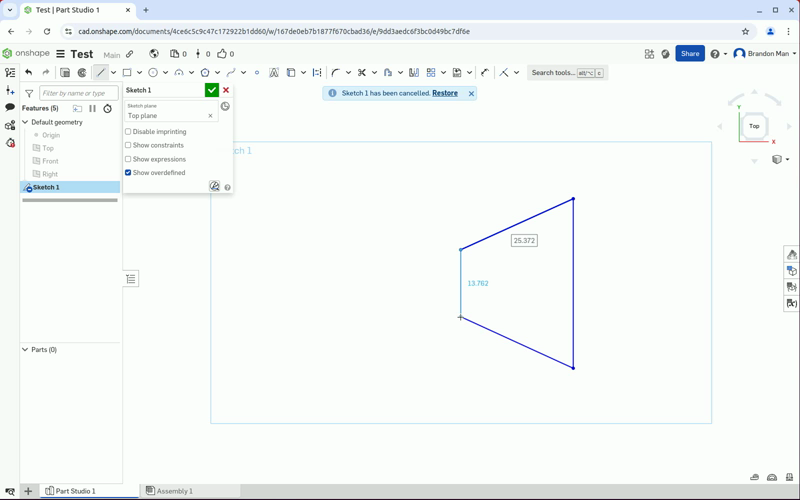
key_up(shift)
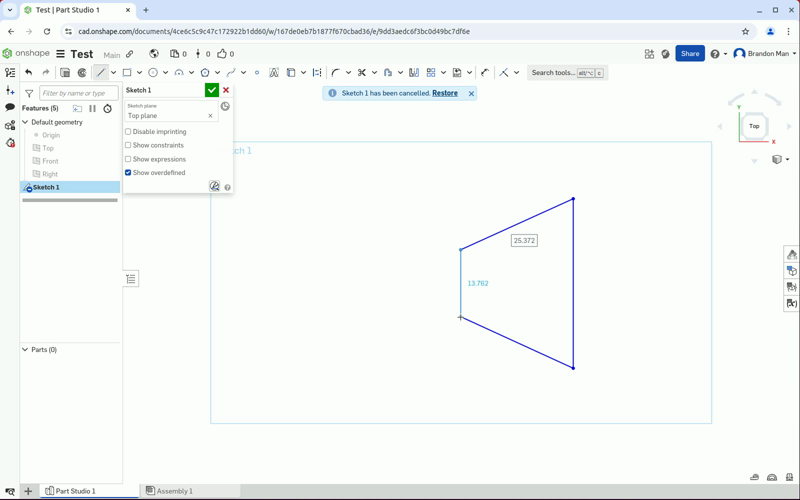
click(460, 316)
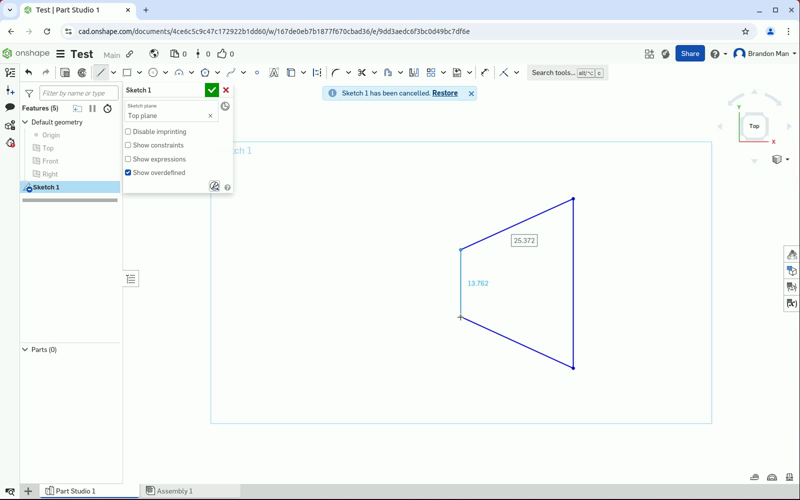
key(esc)
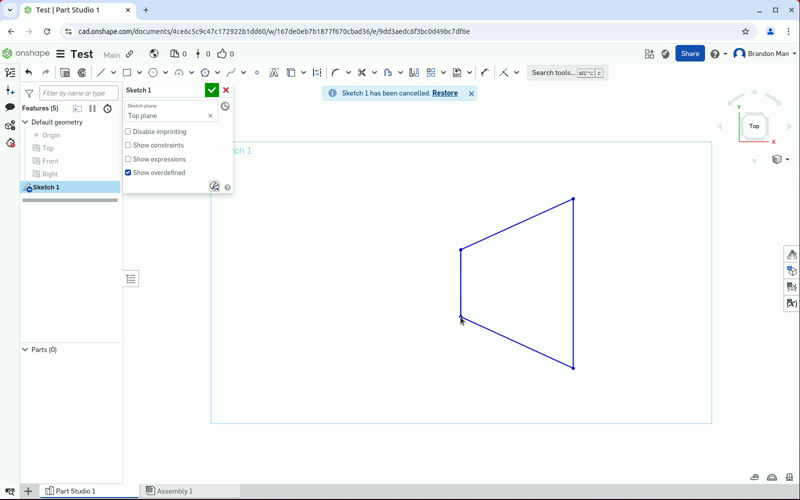
mouse_move(483, 274)
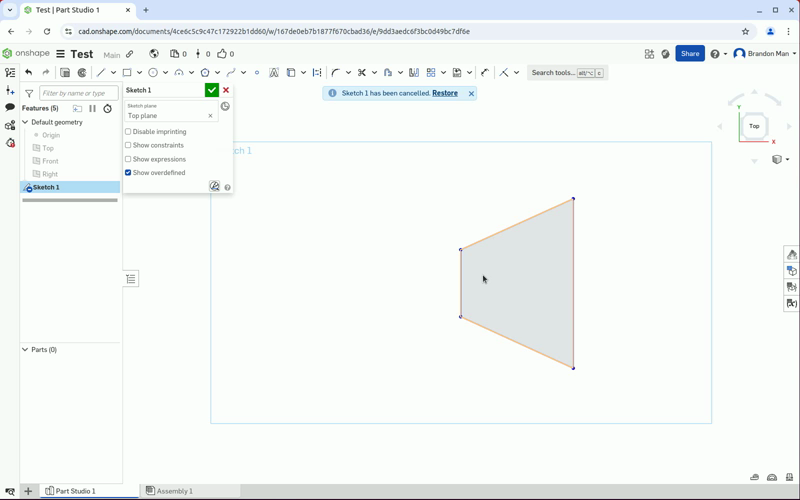
click(483, 274)
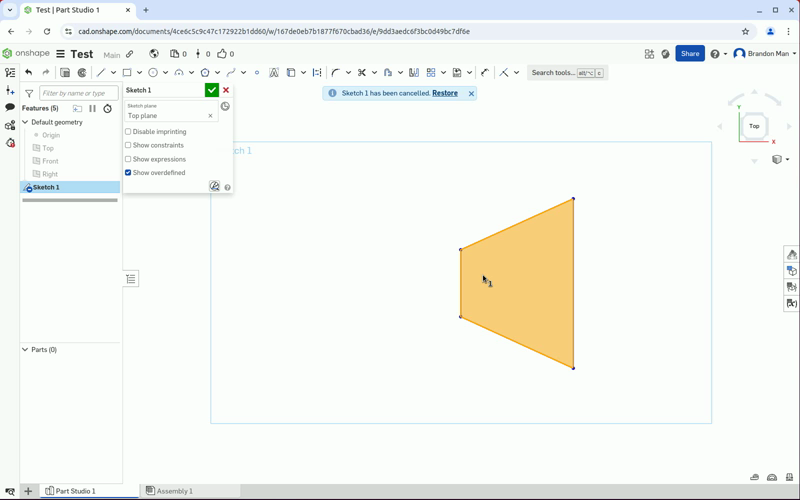
mouse_move(73, 352)
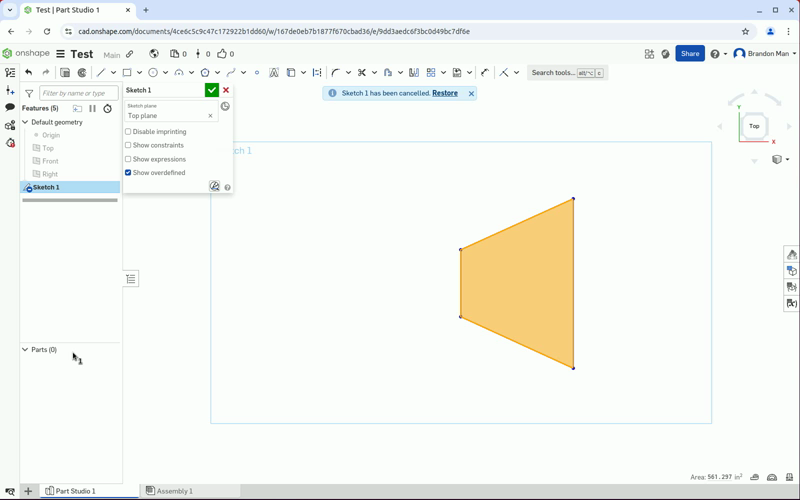
key(shift+y)
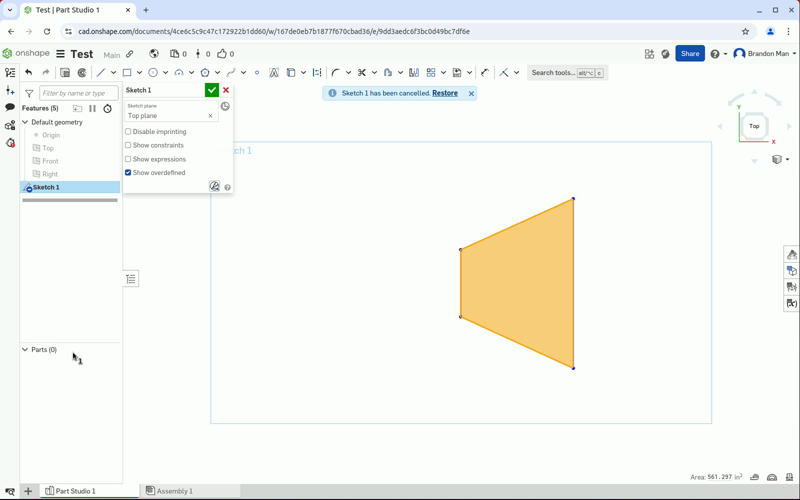
key(shift+e)
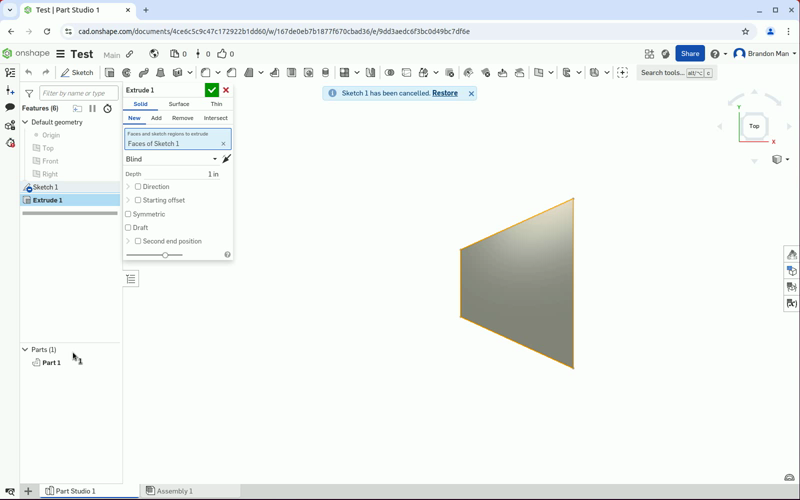
mouse_move(143, 106)
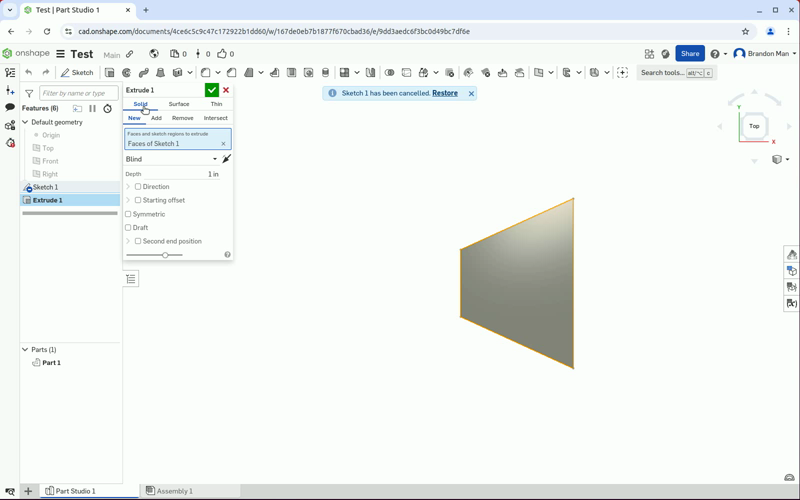
click(143, 106)
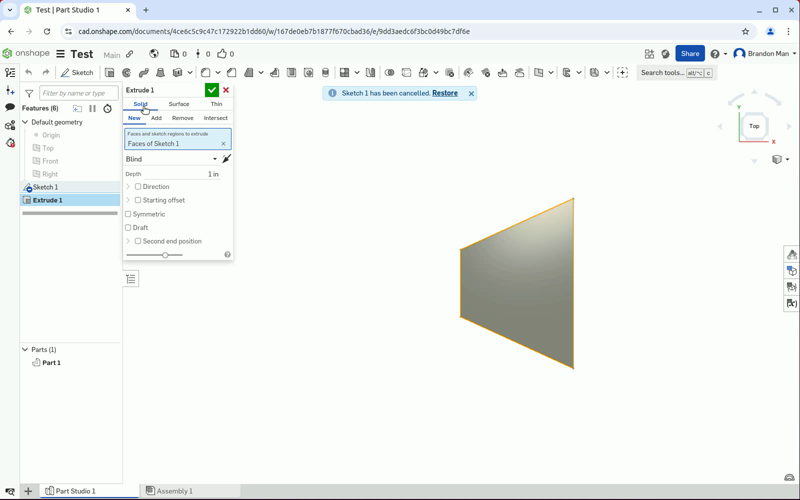
mouse_move(137, 120)
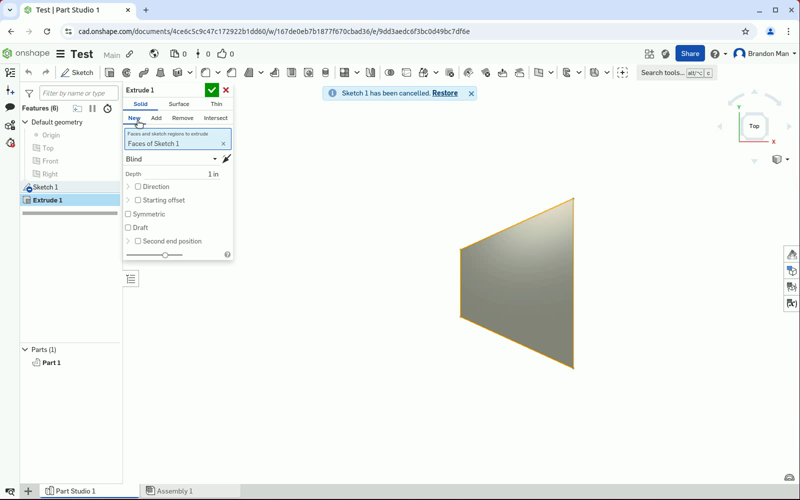
click(137, 120)
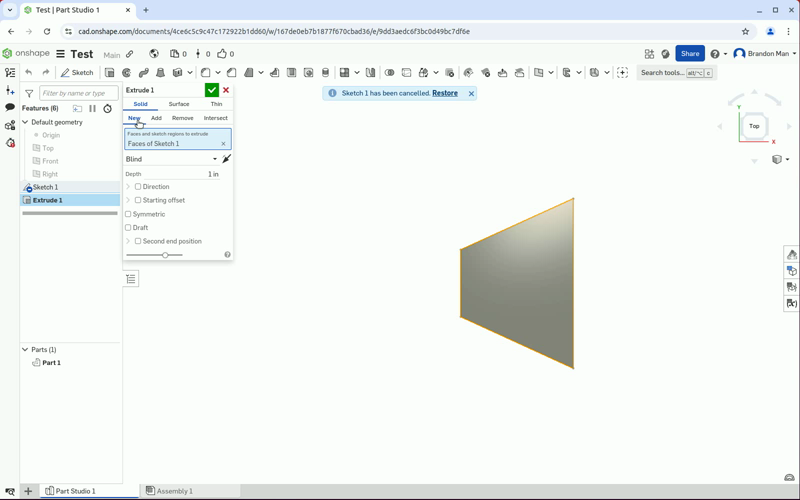
key(tab, 4)
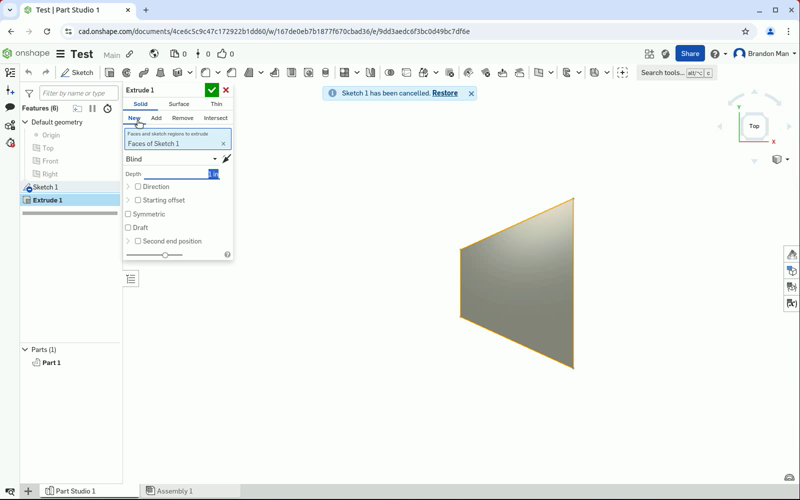
text(2.407)
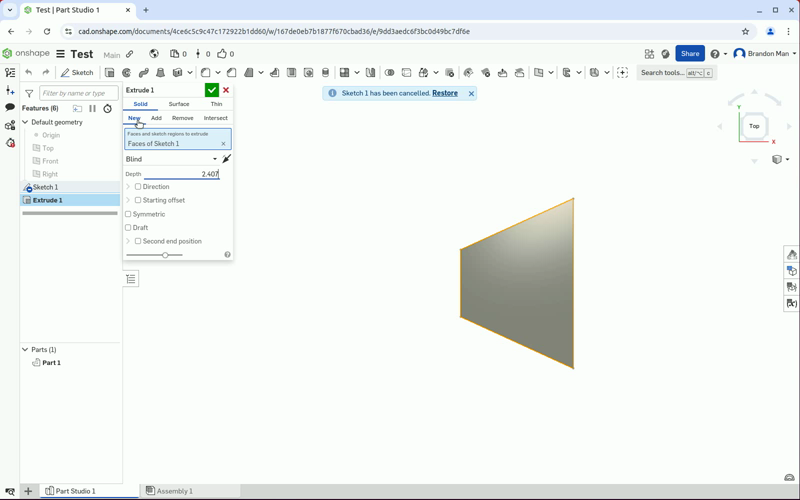
key(enter)
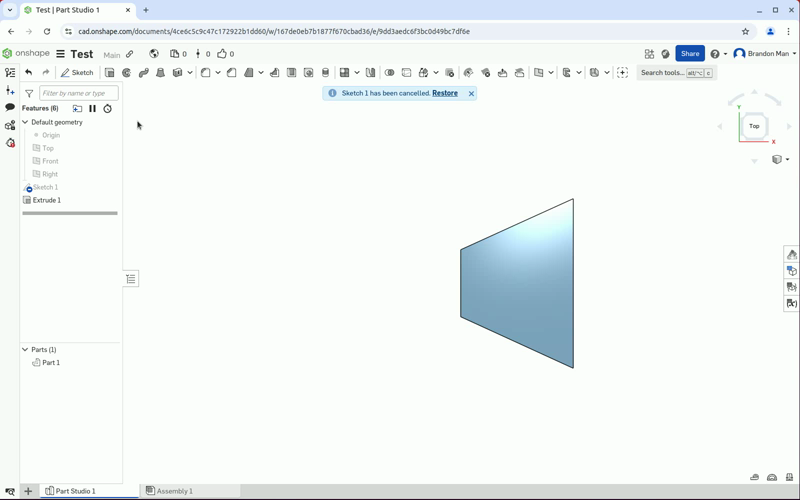
key(shift+h)
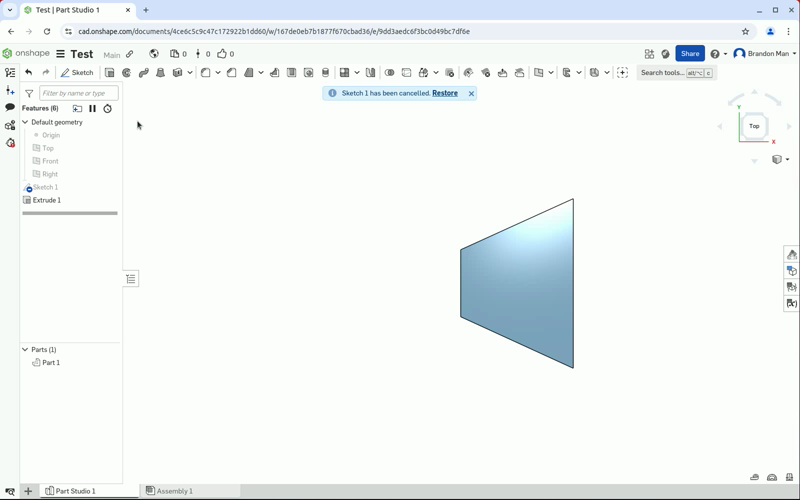
key(shift+h)
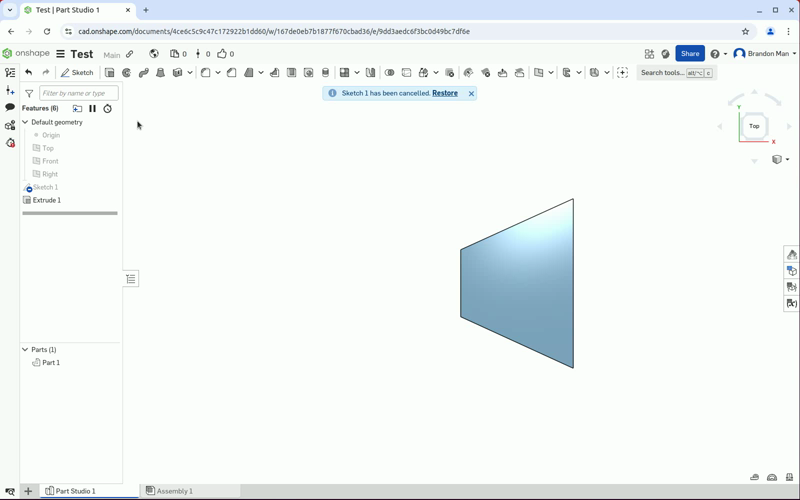
mouse_move(73, 189)
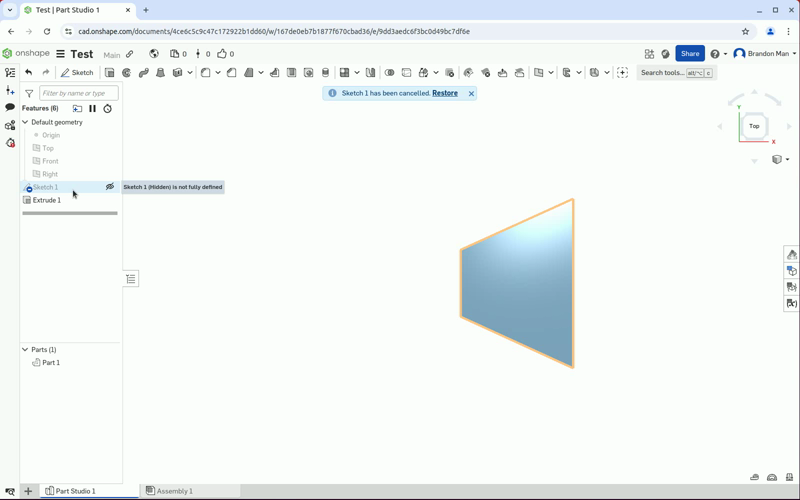
click(73, 189)
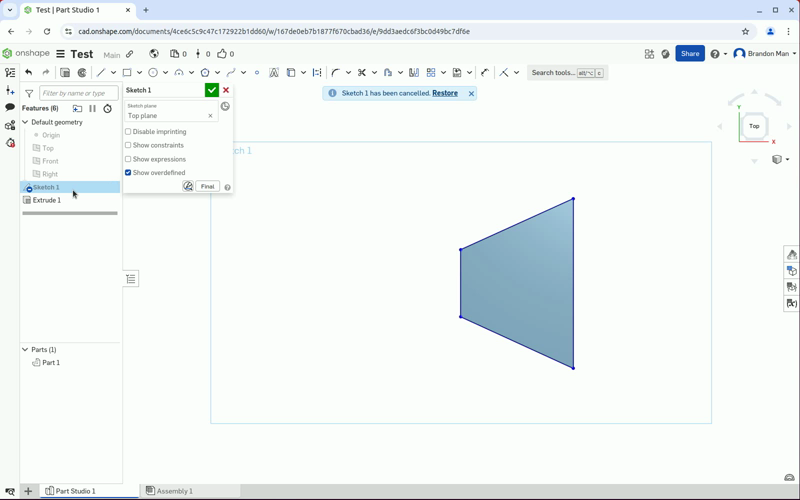
mouse_move(229, 92)
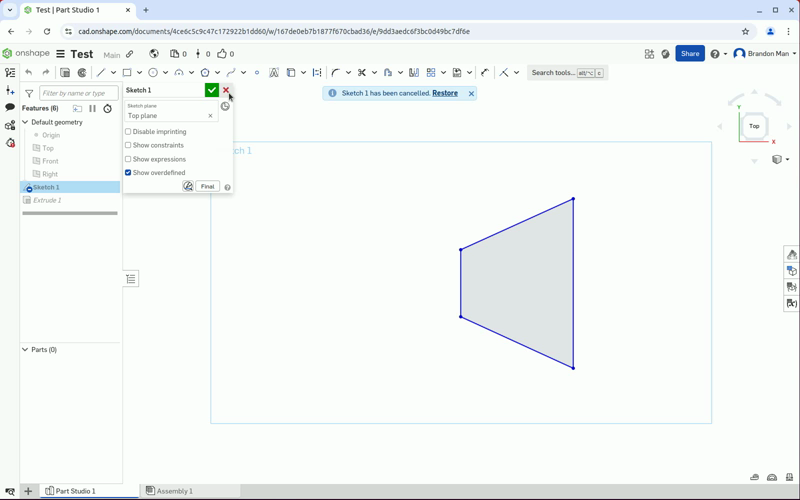
click(229, 92)
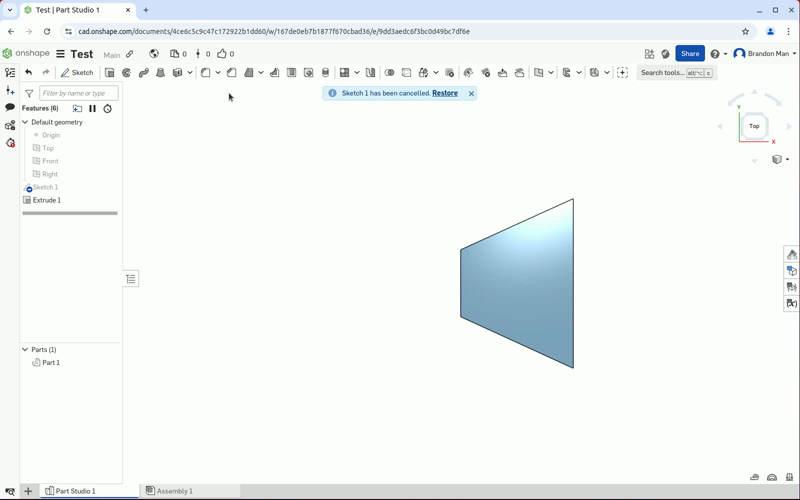
mouse_move(541, 75)
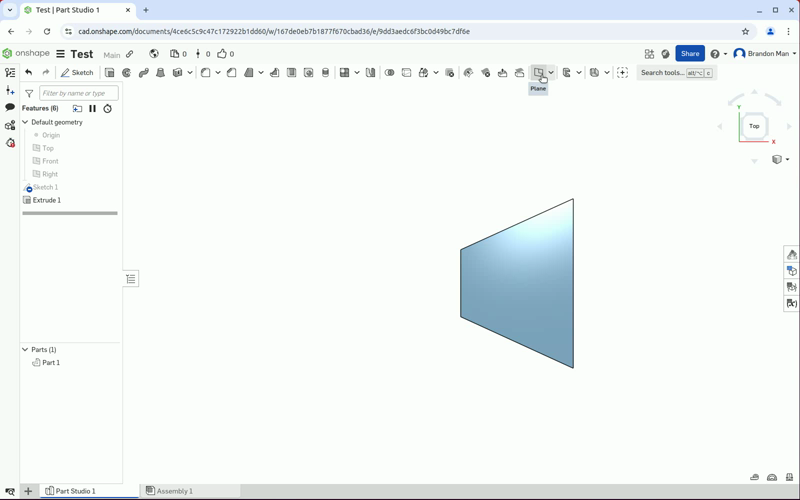
click(541, 75)
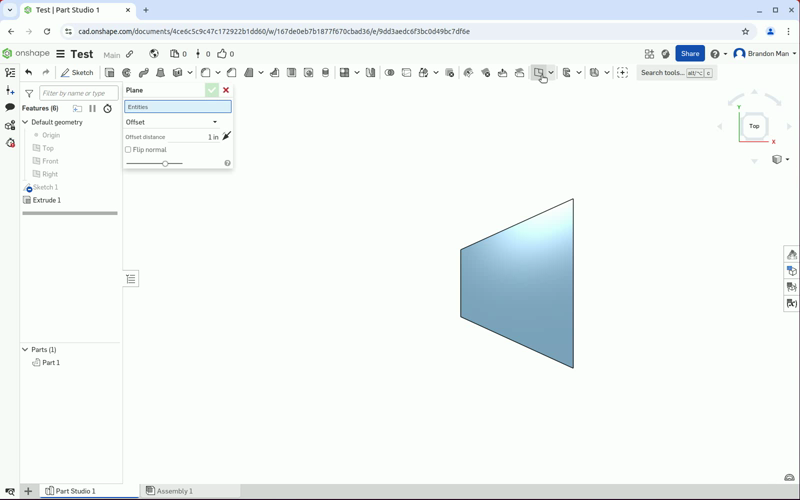
mouse_move(73, 150)
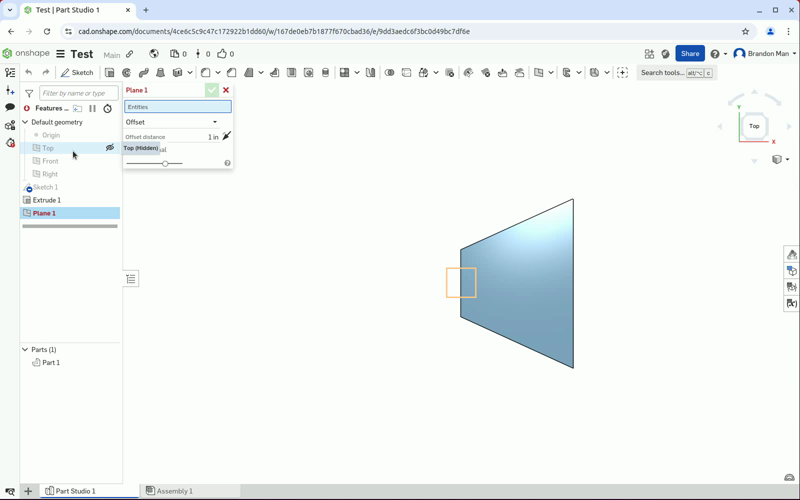
click(73, 150)
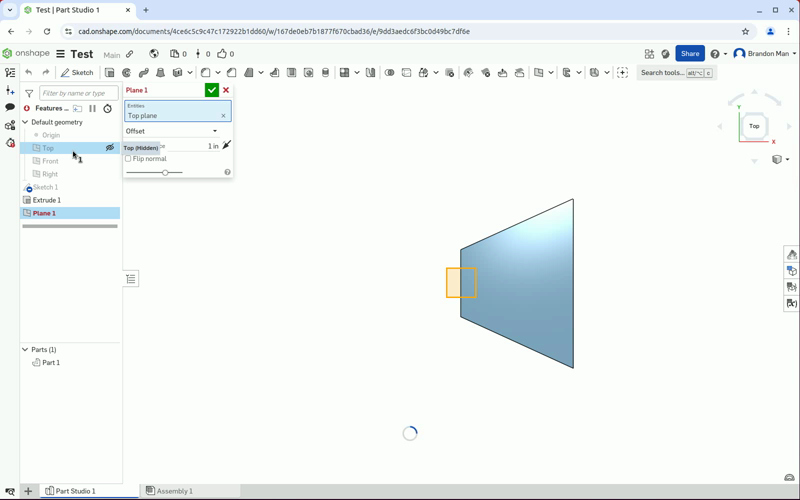
key(tab, 2)
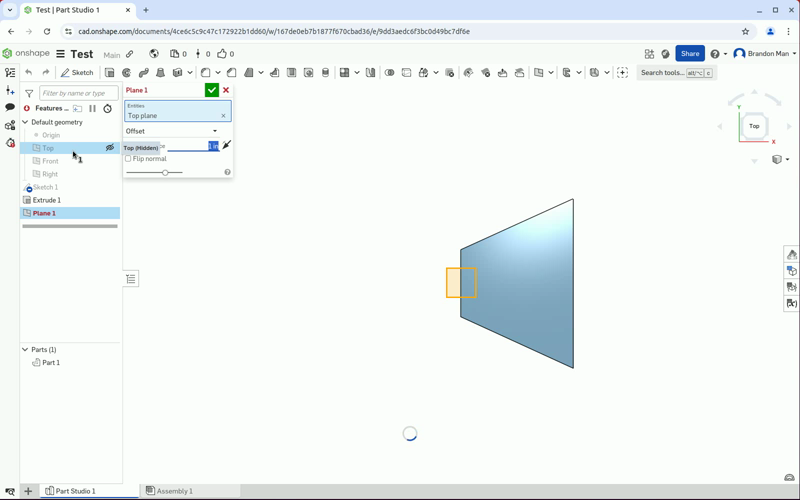
text(2.403)
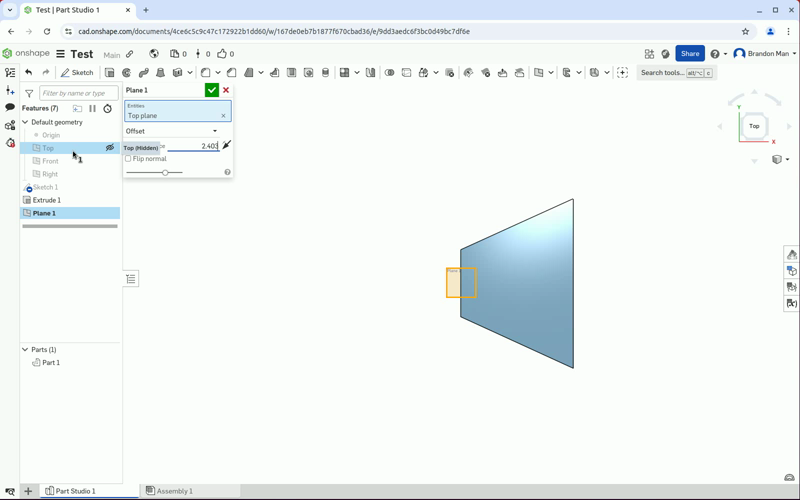
key(enter, 2)
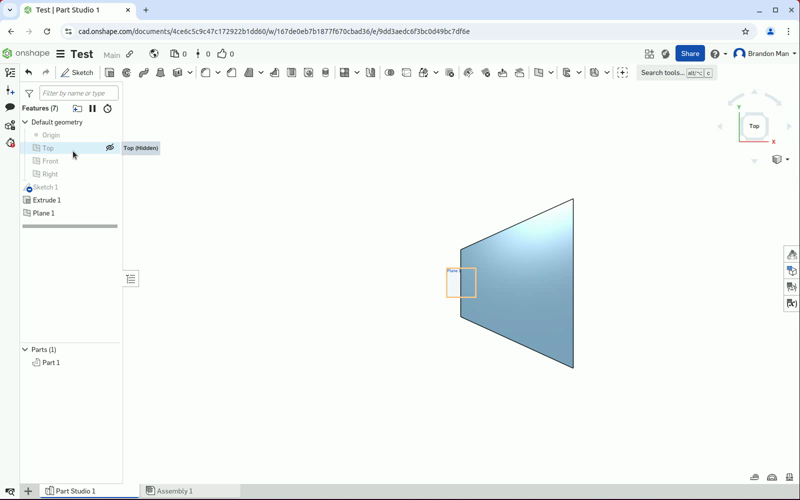
key(shift+s)
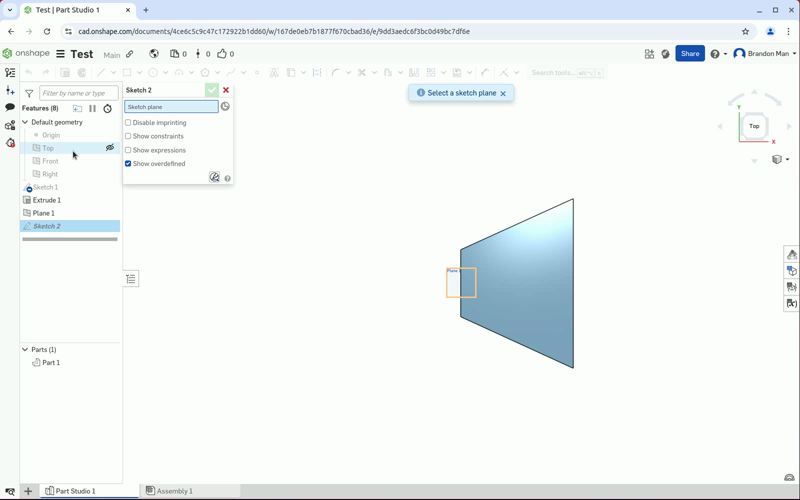
mouse_move(73, 215)
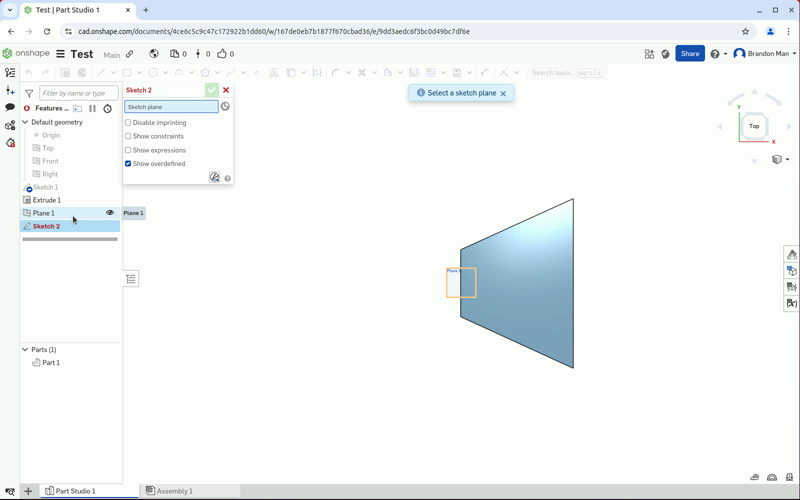
click(73, 215)
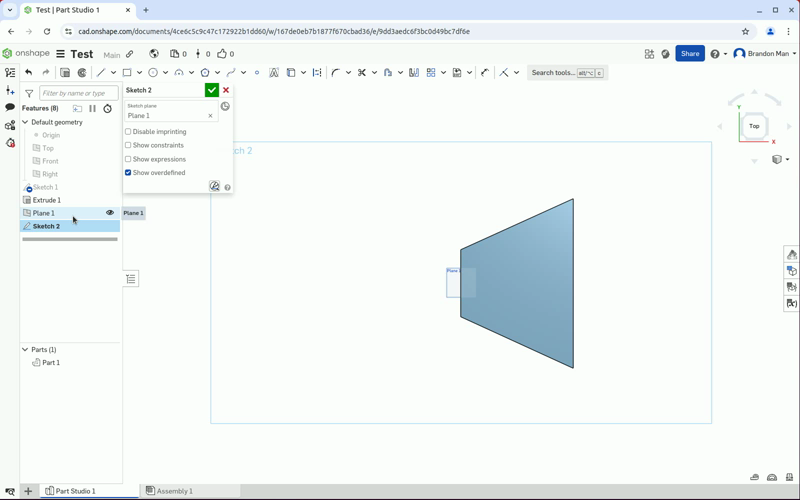
mouse_move(73, 352)
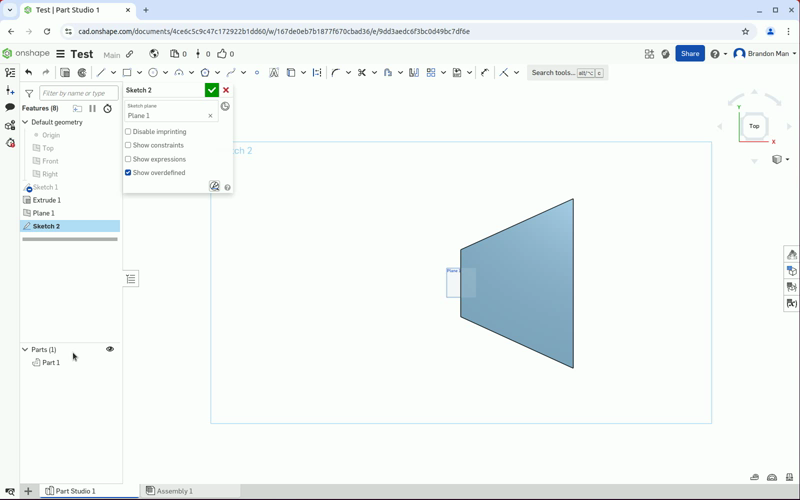
key(y)
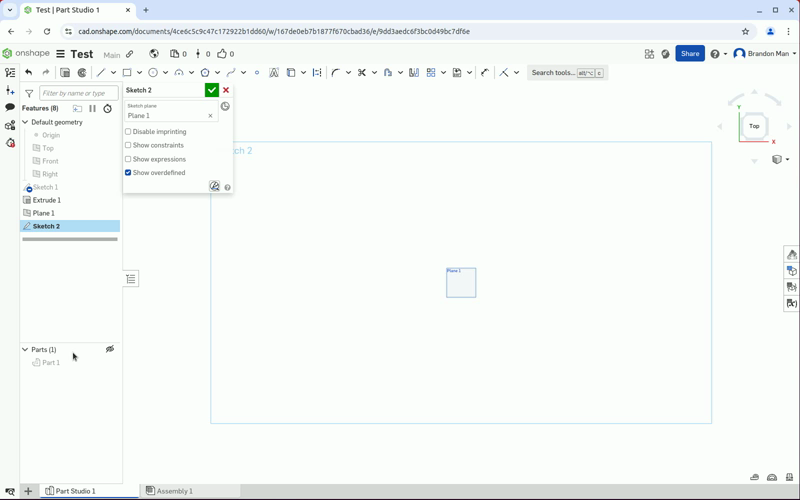
key(c)
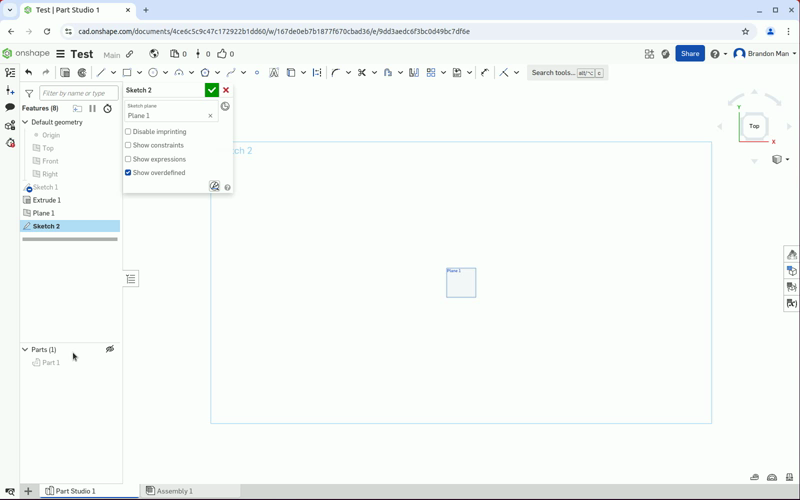
key_down(shift)
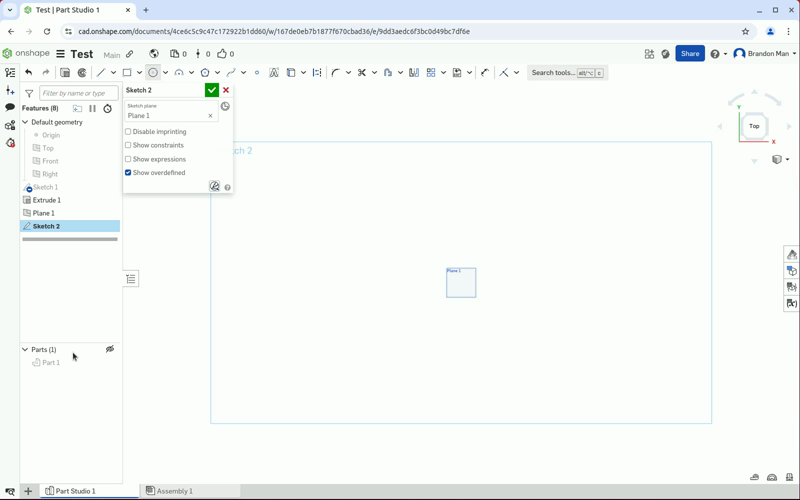
mouse_move(563, 282)
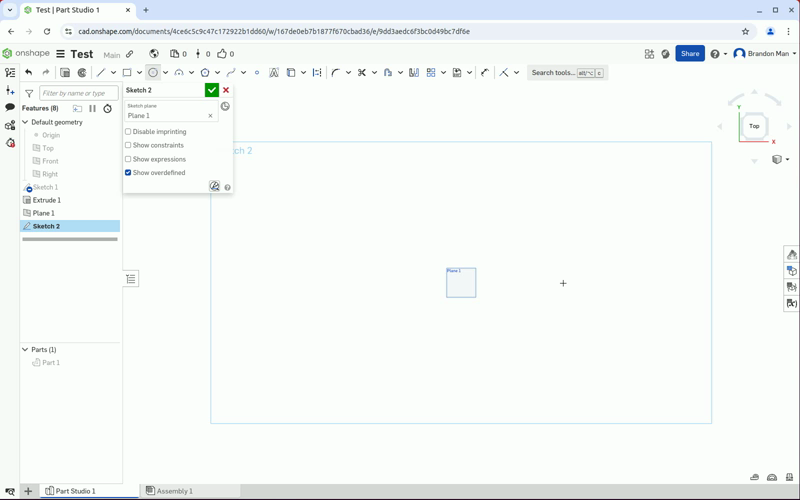
click(563, 282)
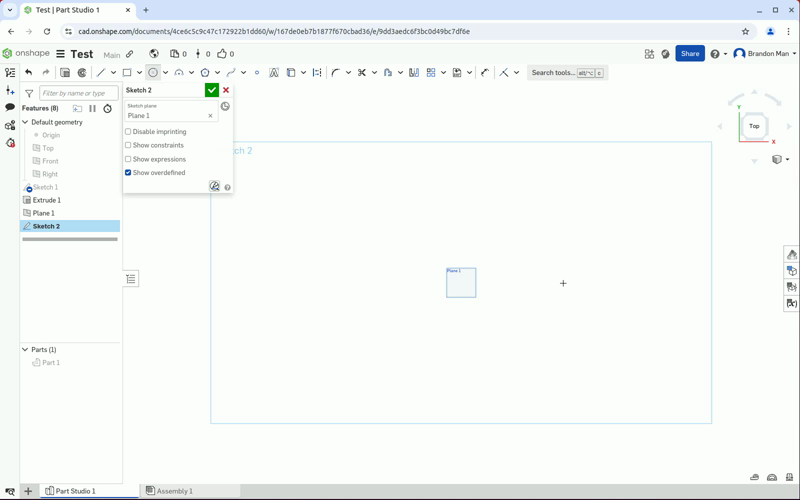
key_up(shift)
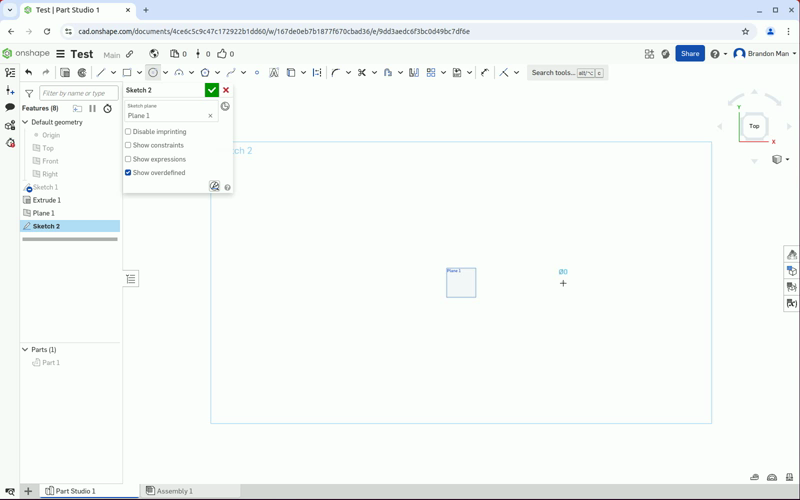
mouse_move(569, 282)
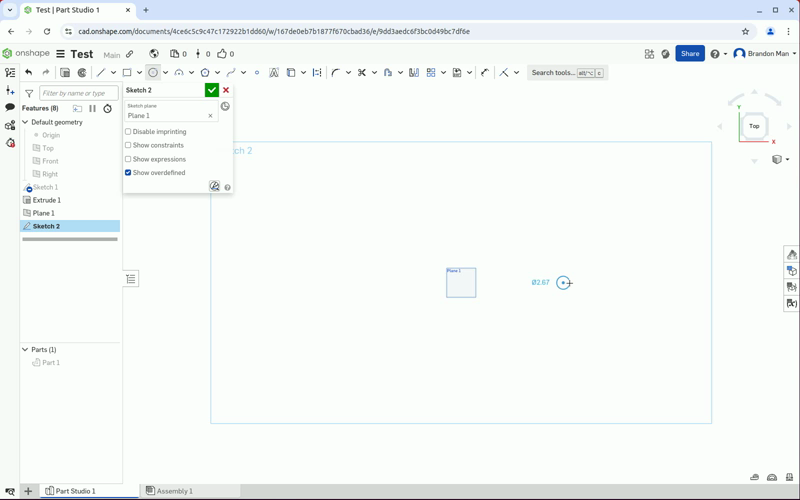
click(569, 282)
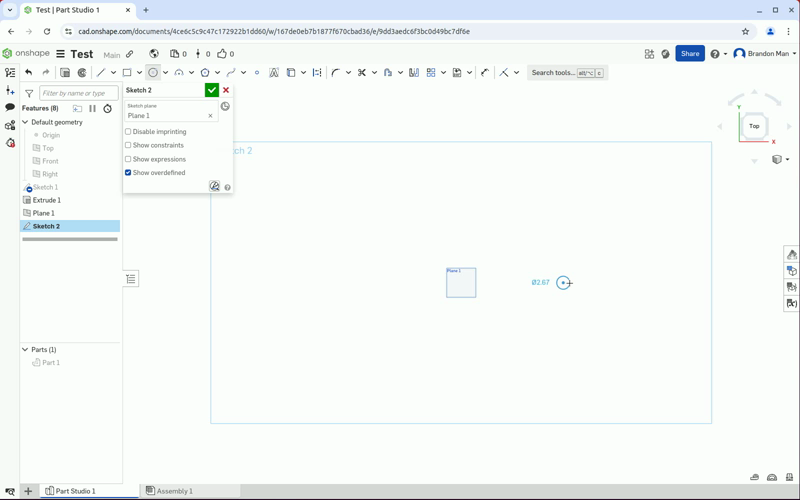
key(esc)
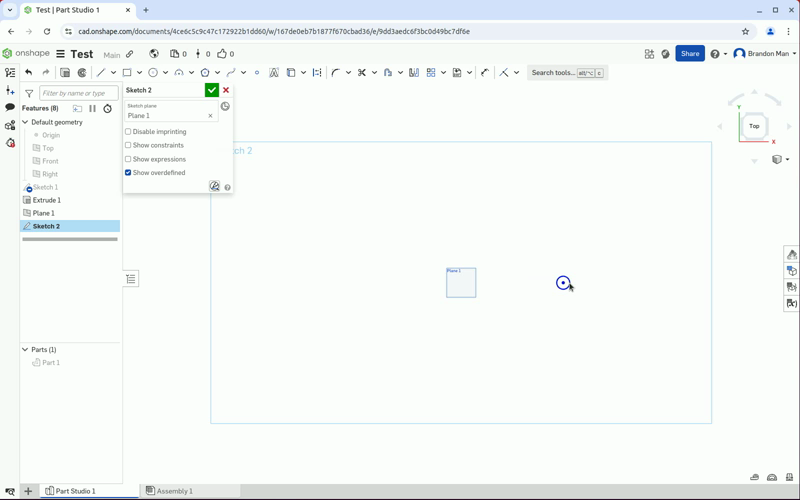
mouse_move(560, 278)
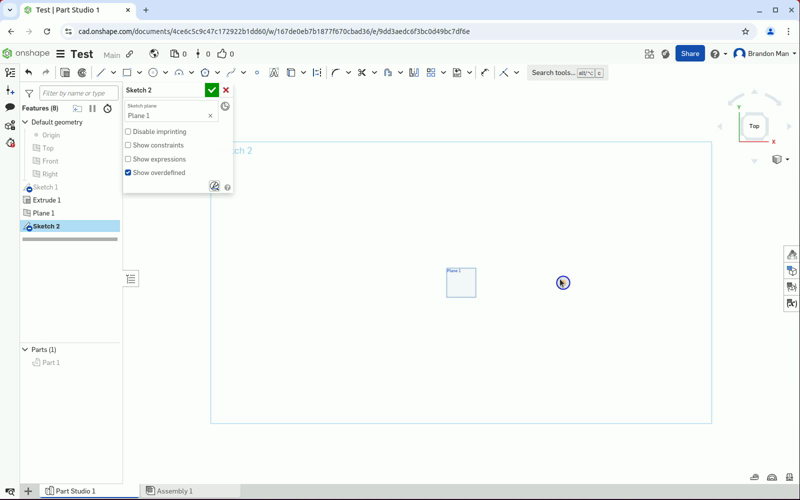
scroll(6)
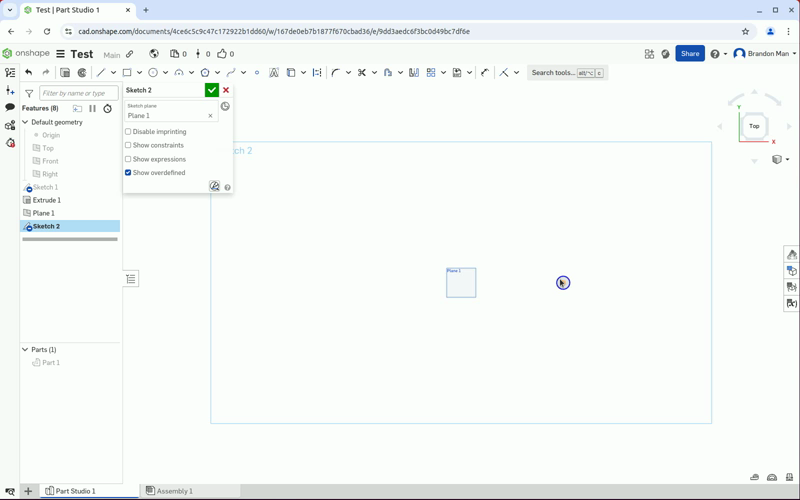
scroll(6)
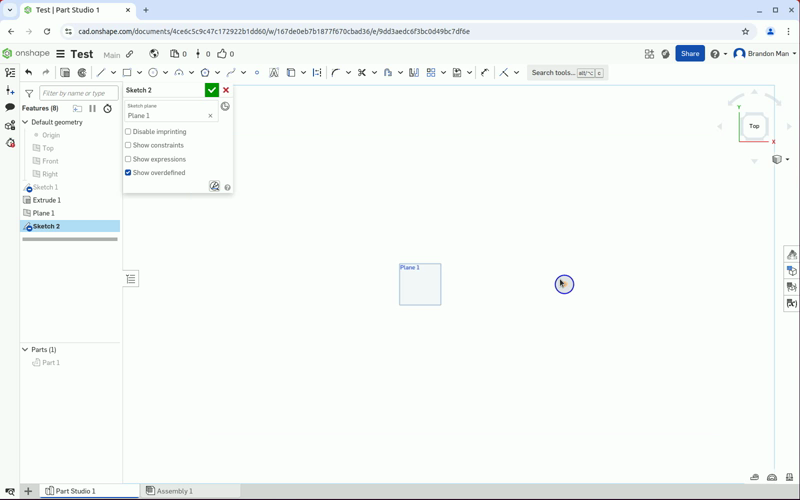
scroll(6)
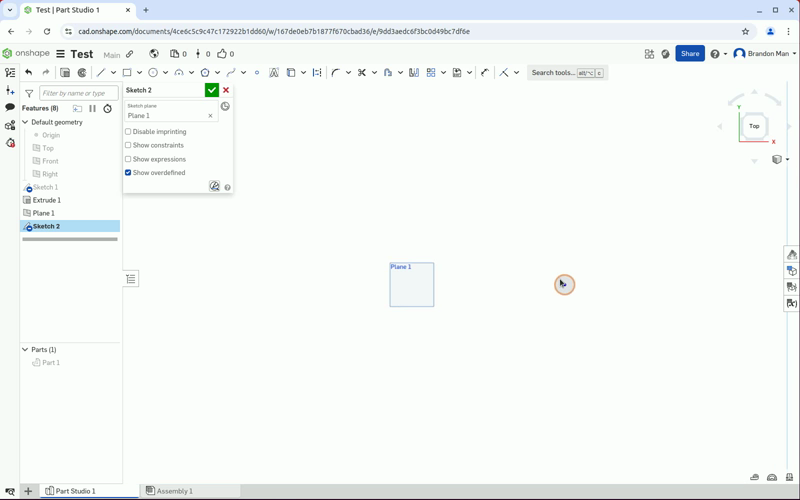
scroll(6)
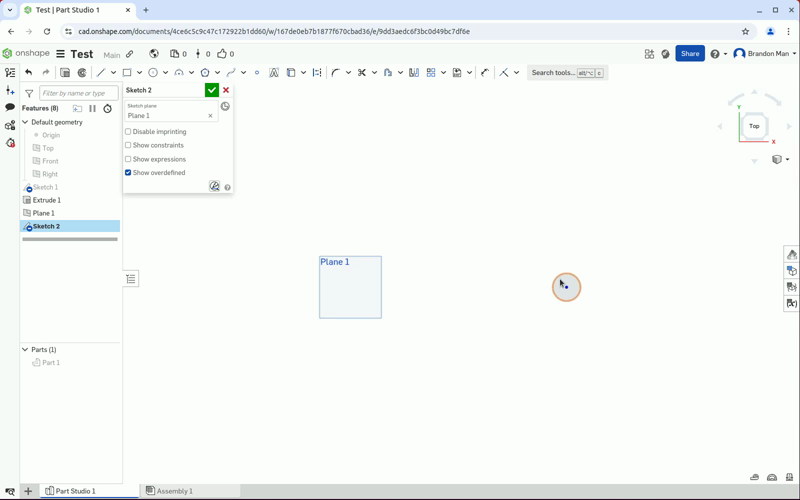
scroll(6)
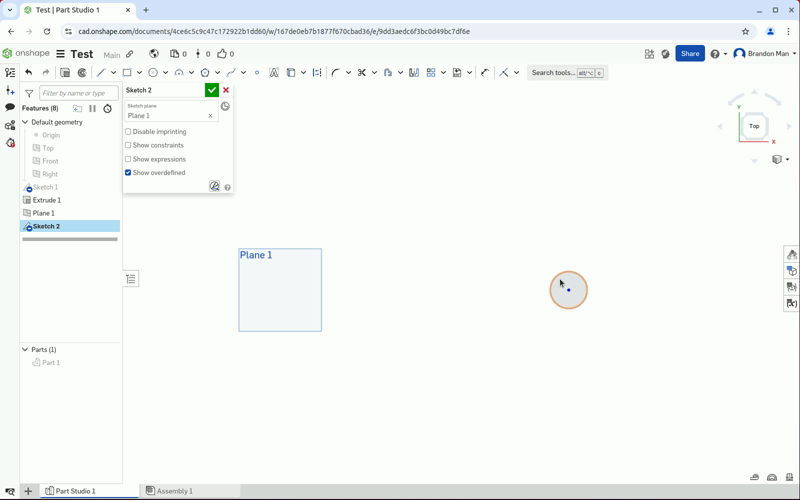
scroll(6)
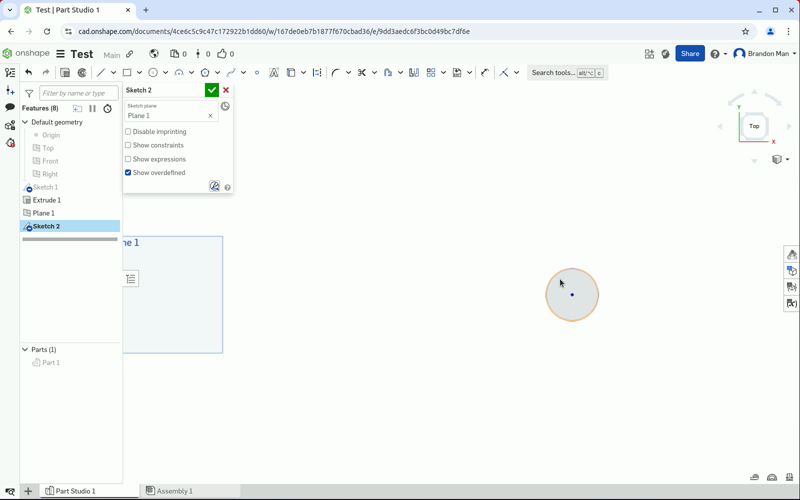
scroll(6)
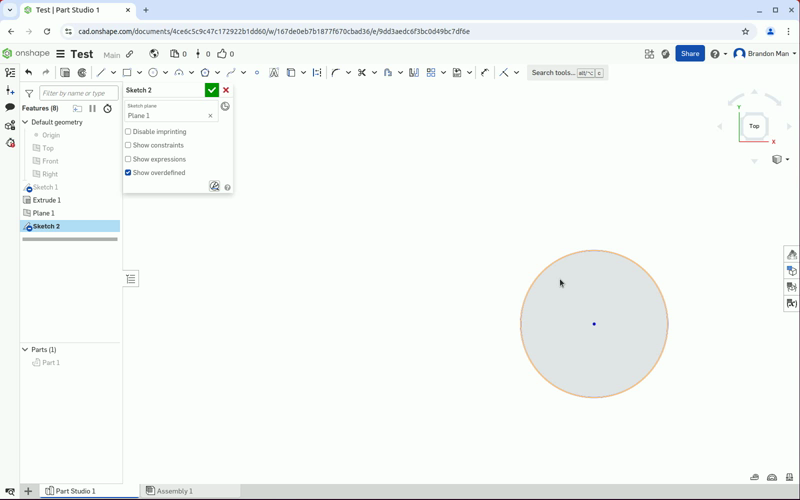
click(560, 278)
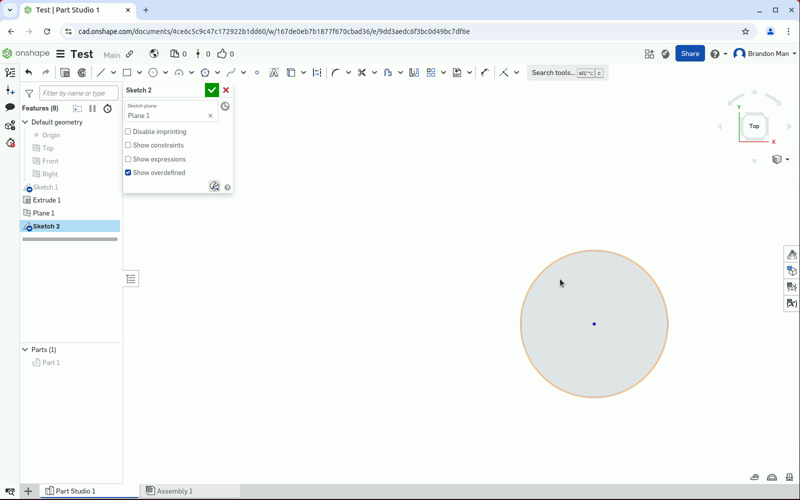
scroll(-6)
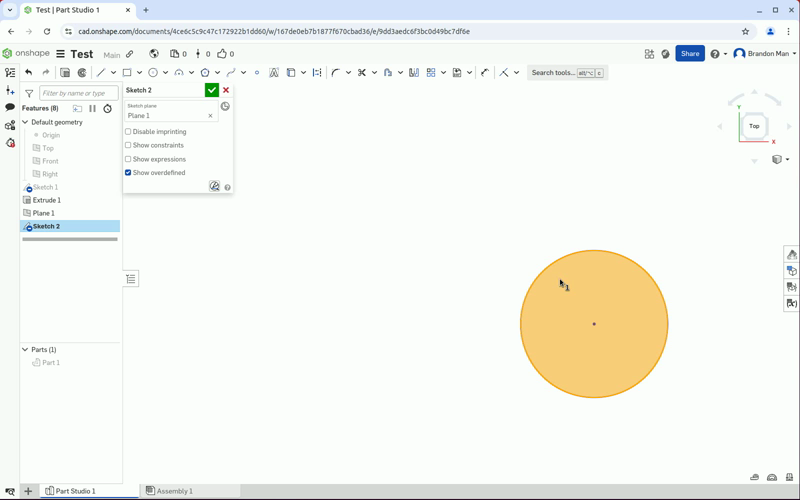
scroll(-6)
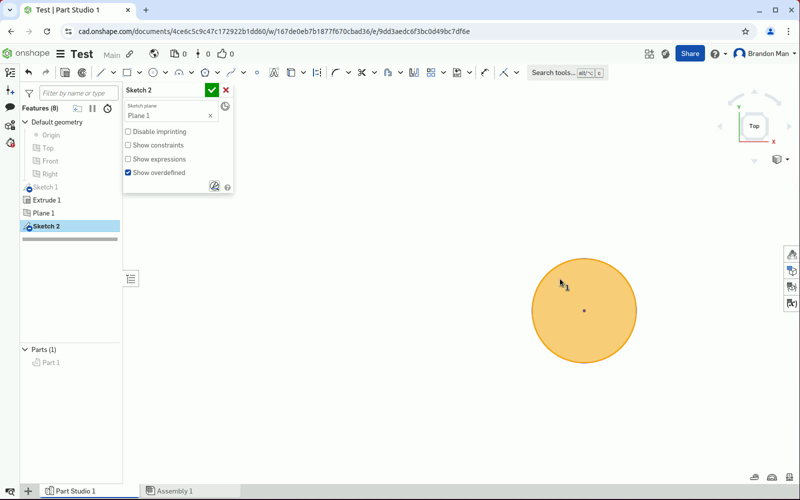
scroll(-6)
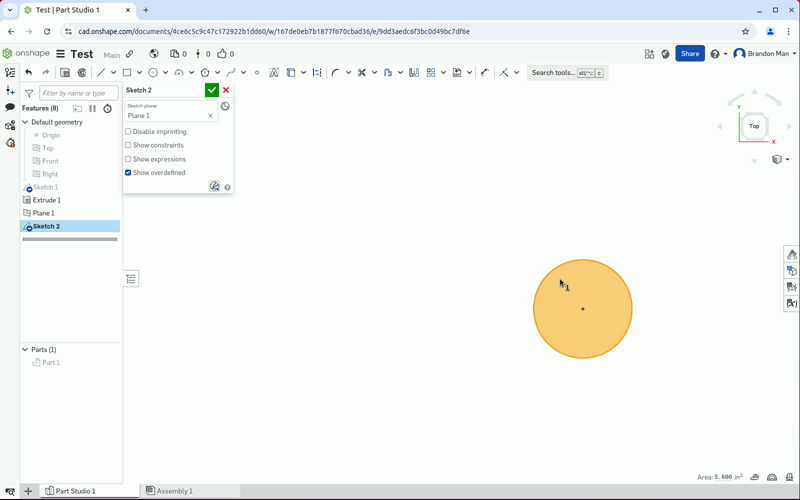
scroll(-6)
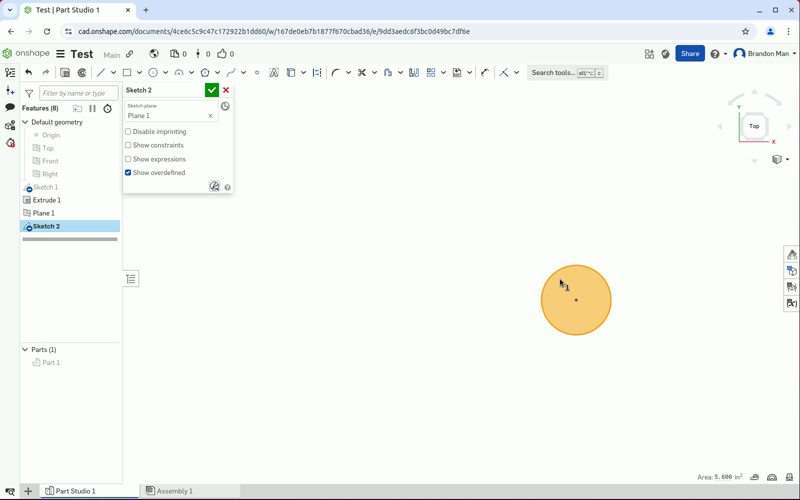
scroll(-6)
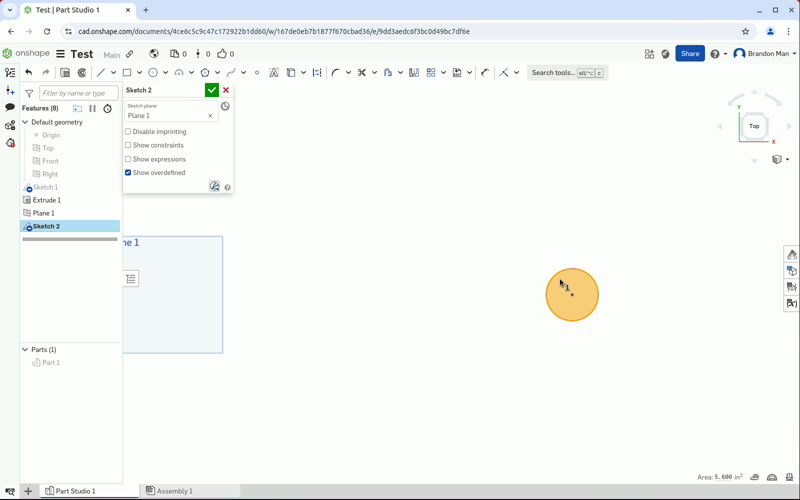
scroll(-6)
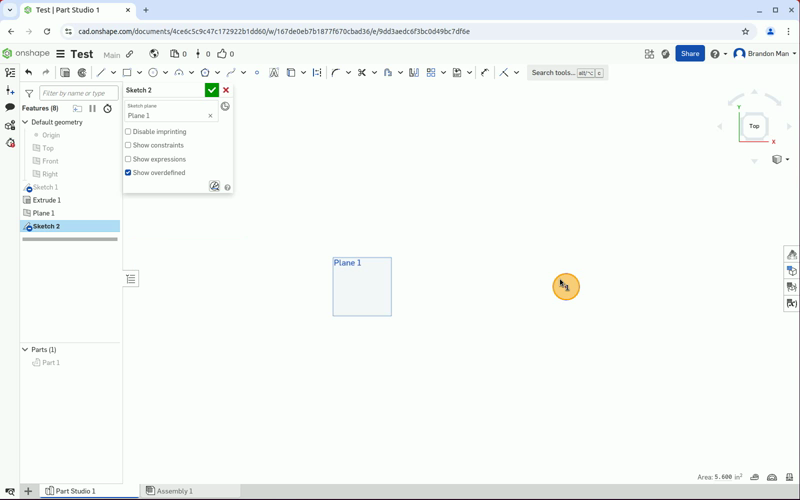
scroll(-6)
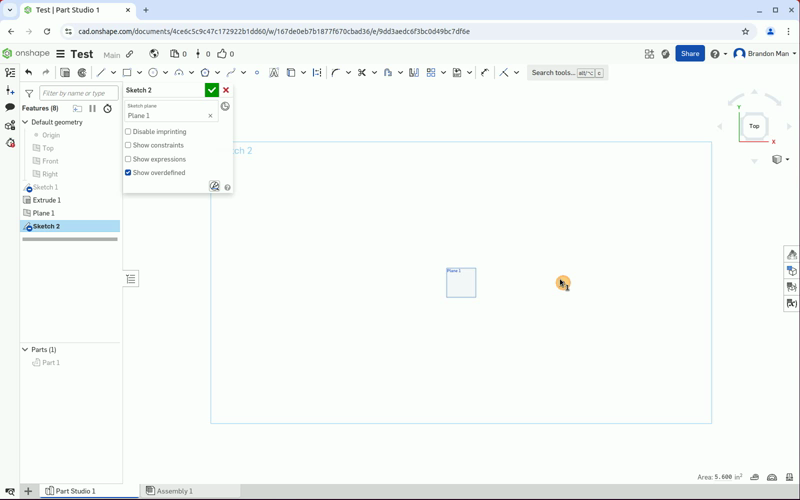
mouse_move(73, 352)
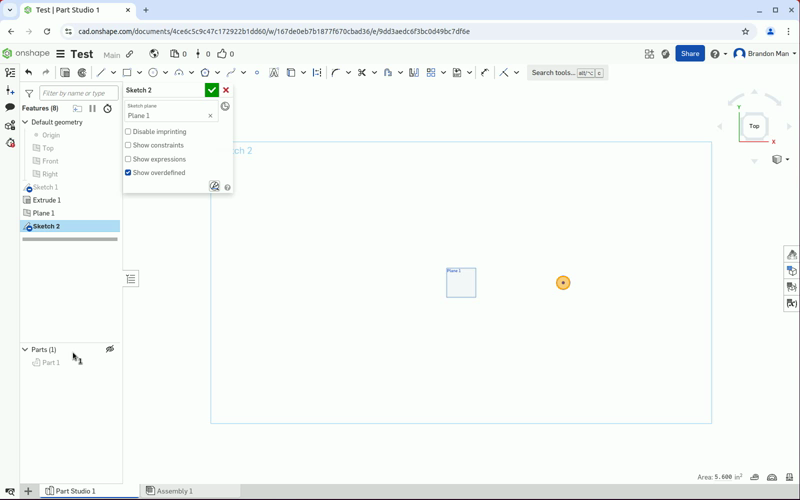
key(shift+y)
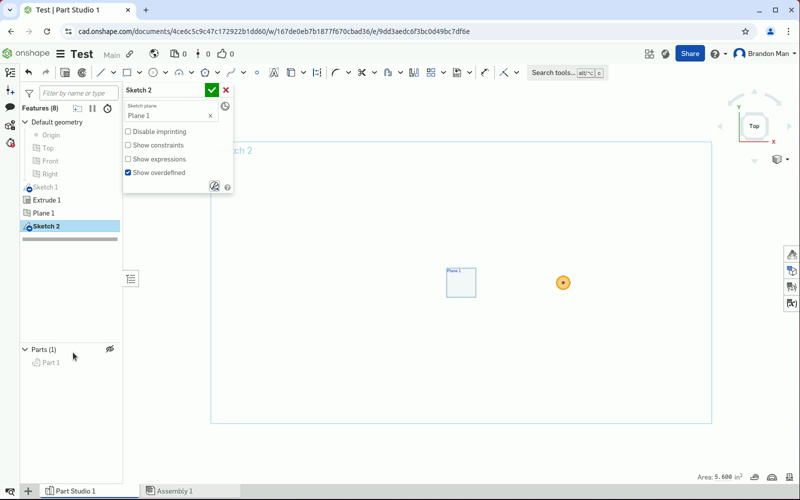
key(shift+e)
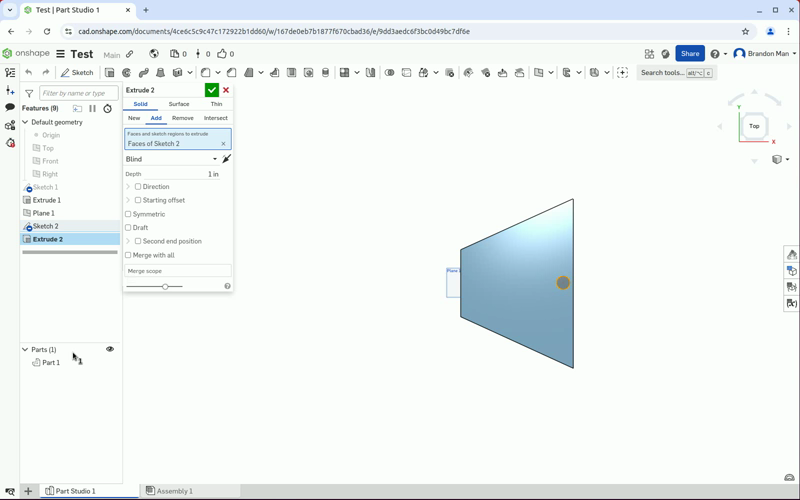
mouse_move(143, 106)
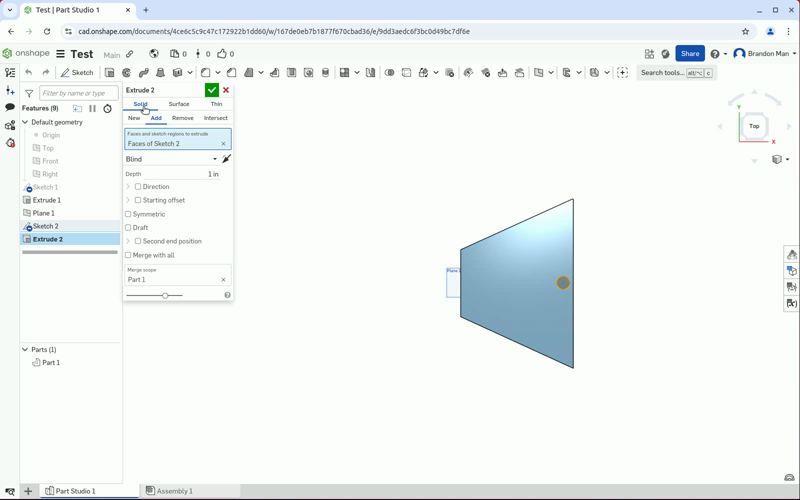
click(143, 106)
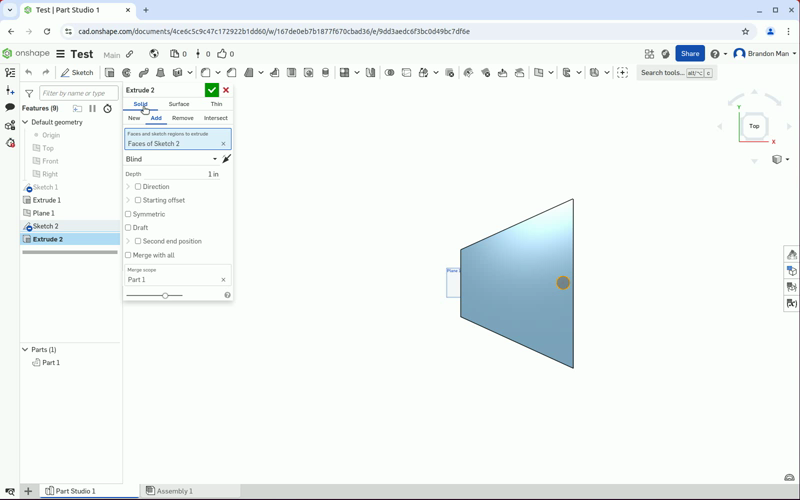
mouse_move(137, 120)
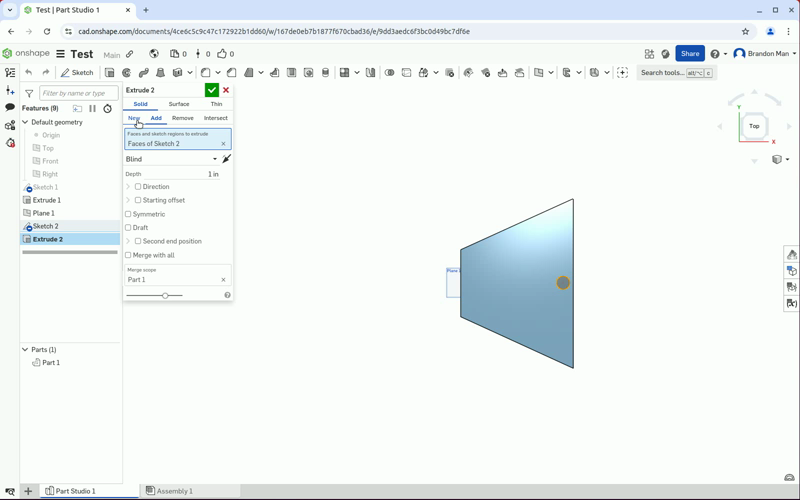
click(137, 120)
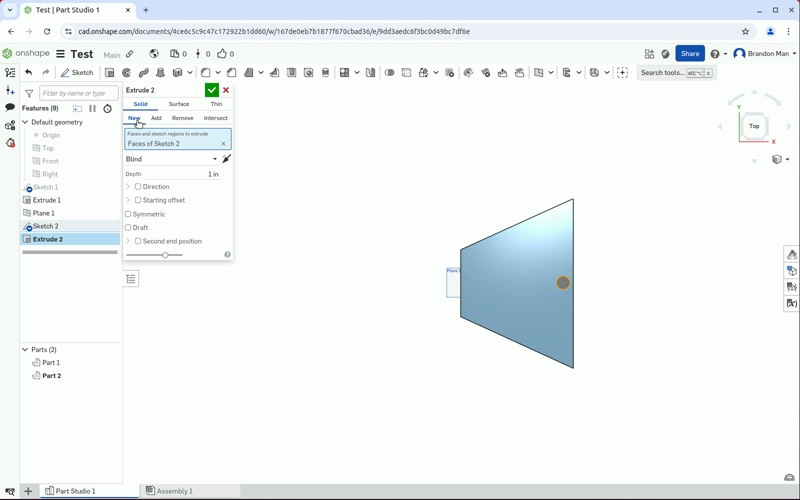
key(tab, 4)
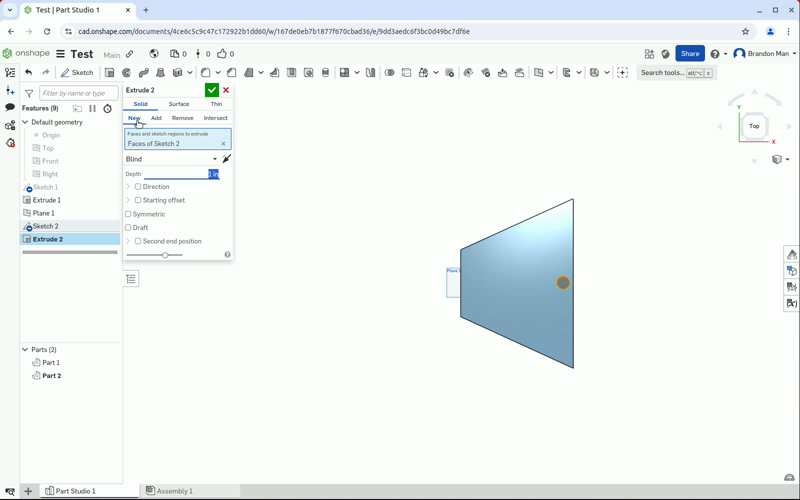
text(1.204)
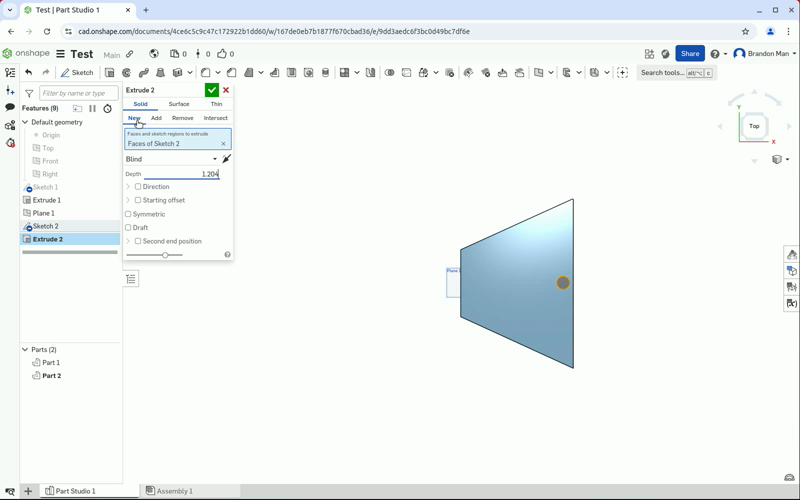
key(enter)
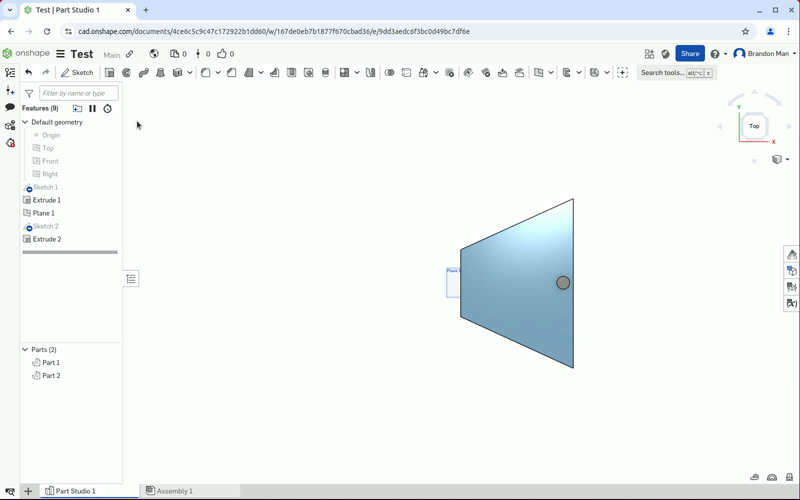
key(shift+h)
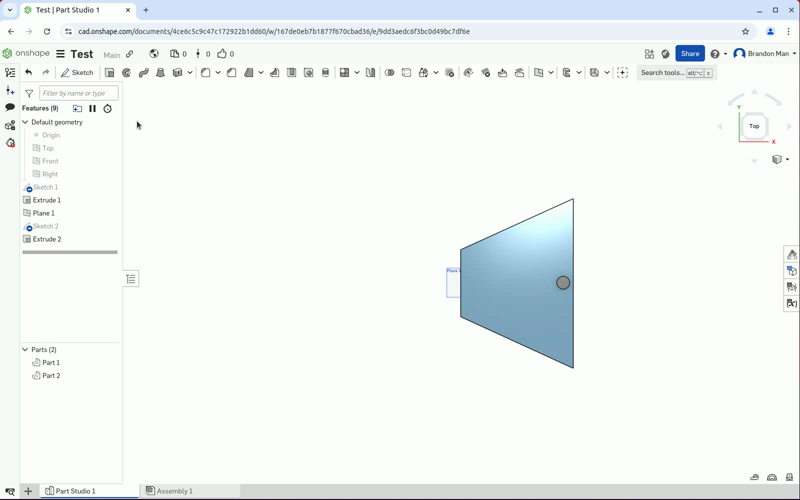
key(shift+h)
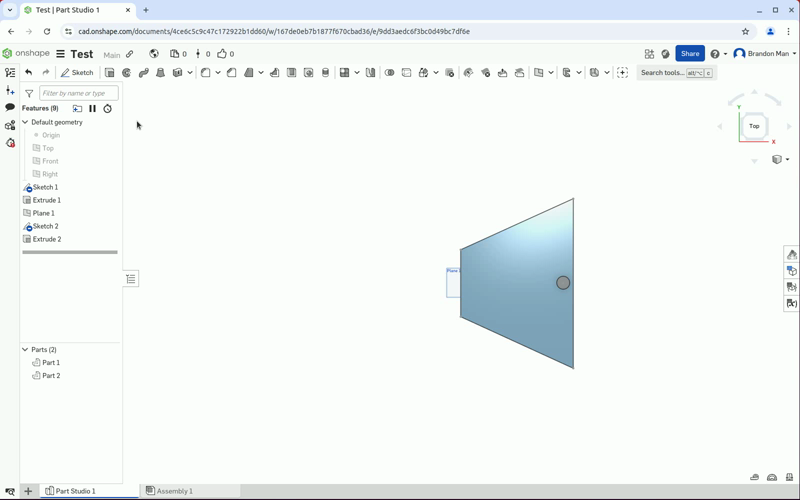
key(shift+7)
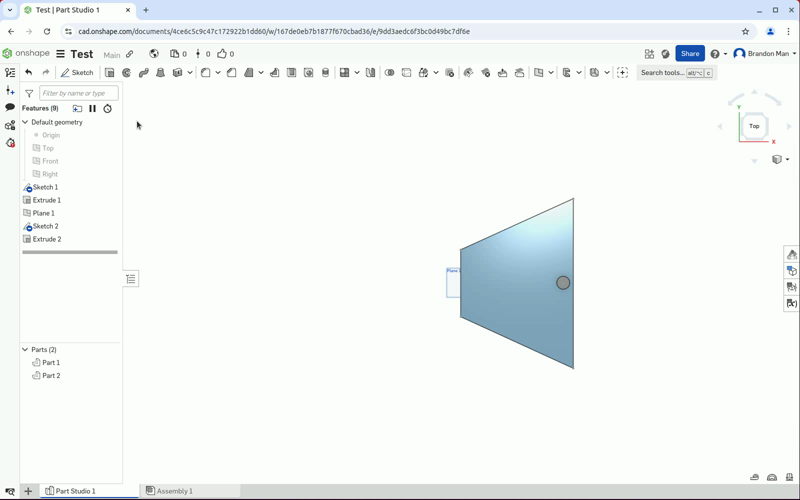
key(up, 3)
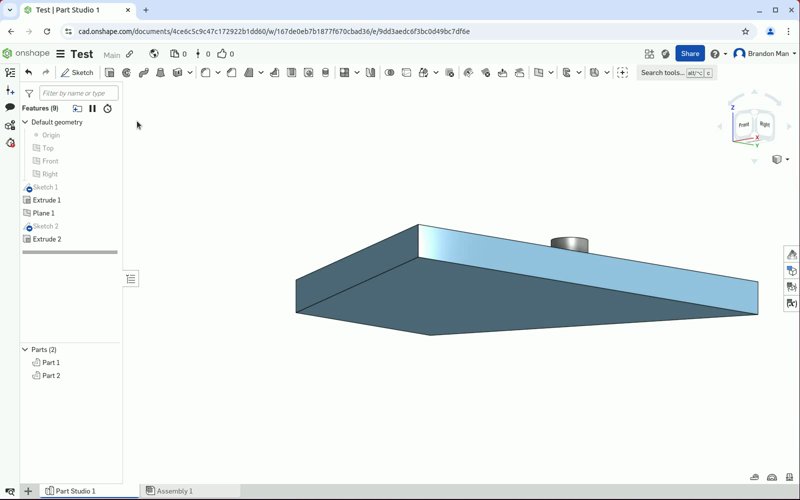
key(left, 3)
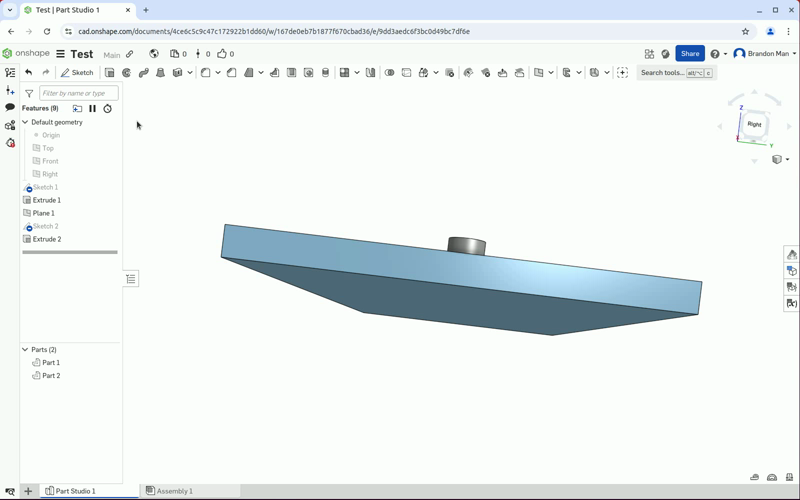
key(right, 3)
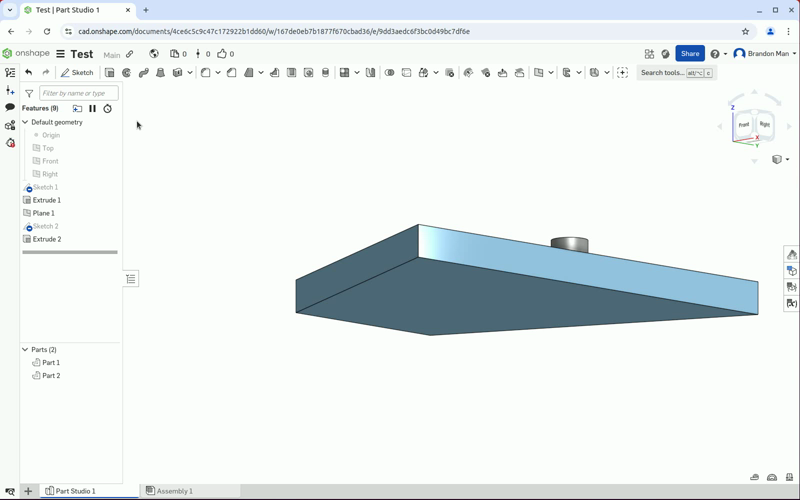
key(down, 3)
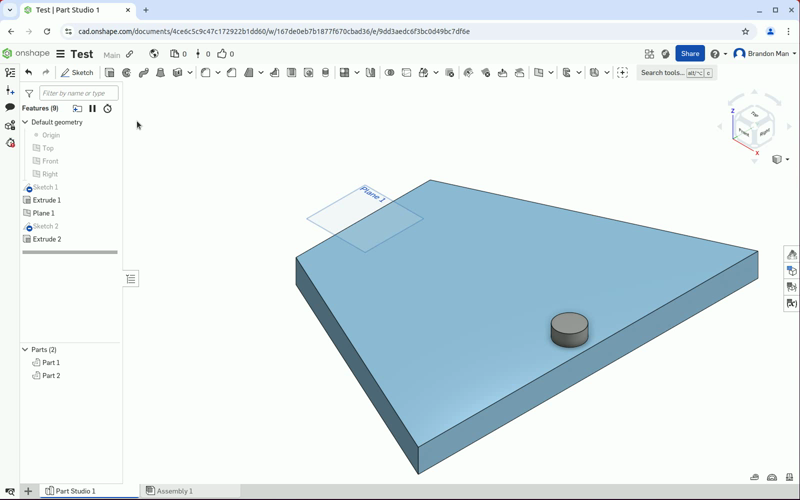
mouse_move(73, 189)
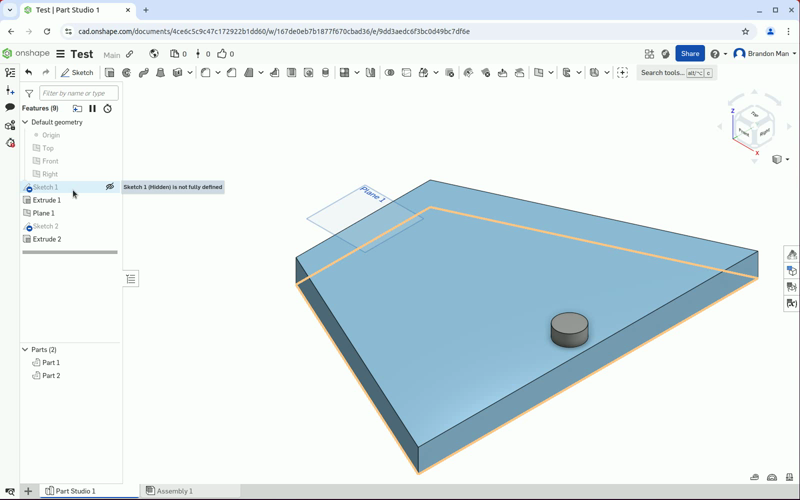
click(73, 189)